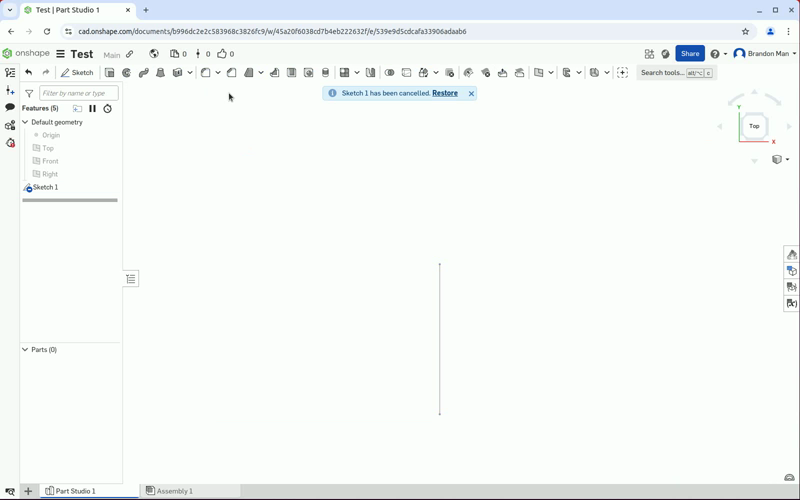
key(shift+h)
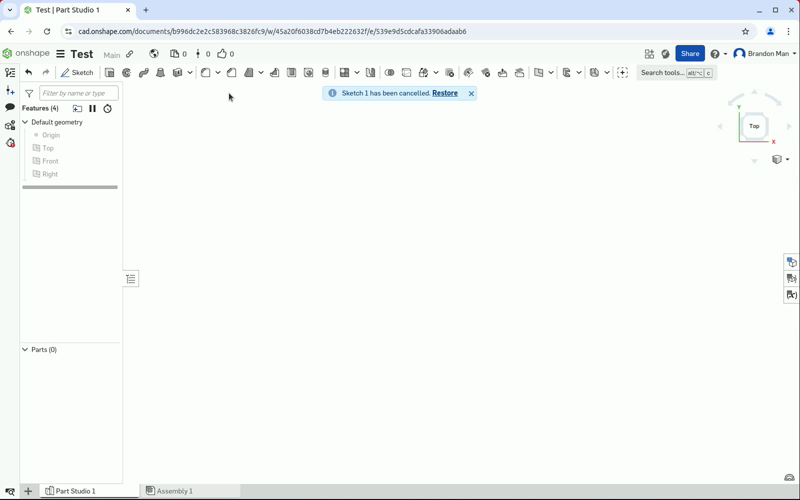
mouse_move(73, 352)
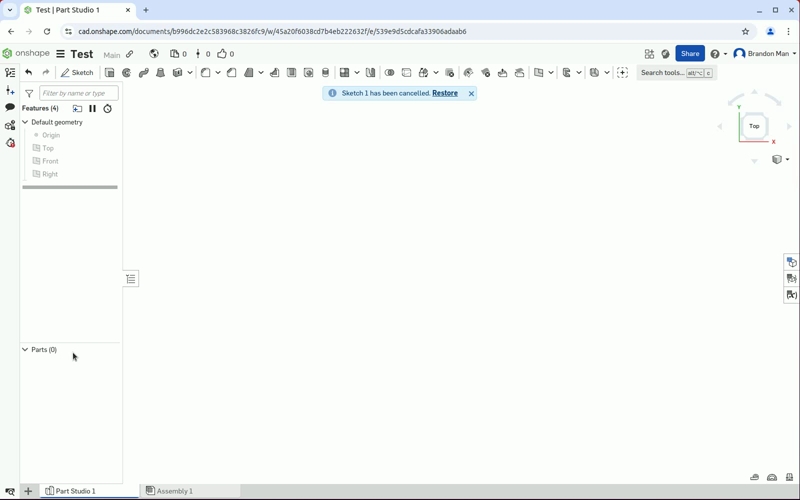
key(y)
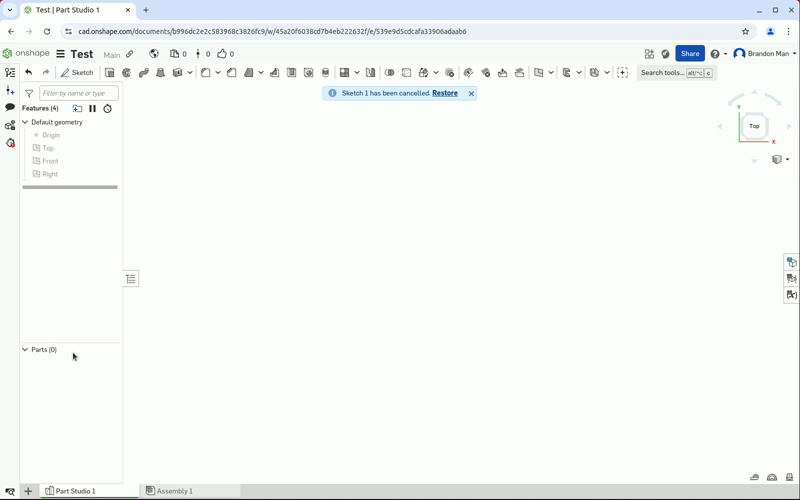
key(shift+p)
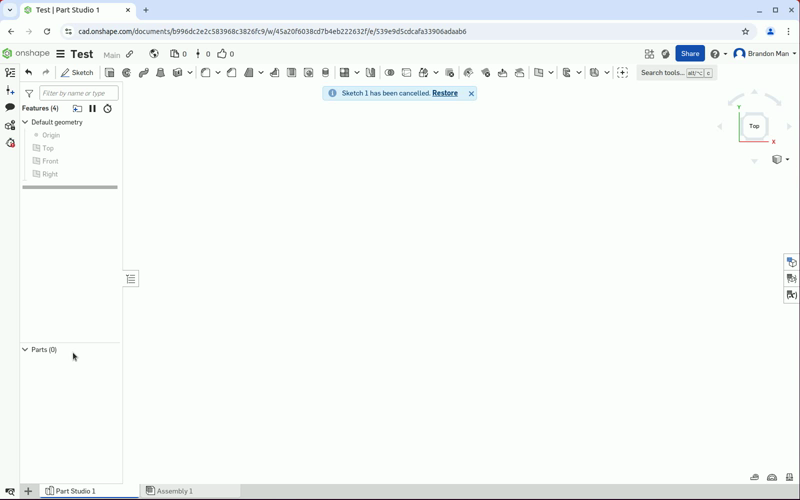
key(space)
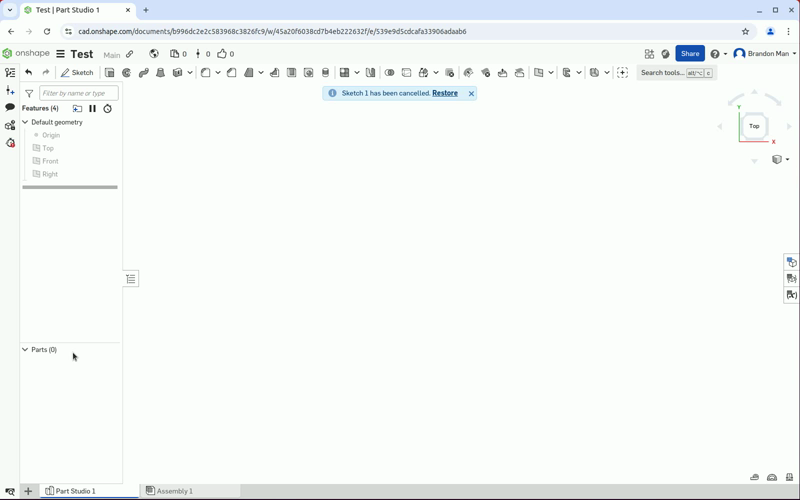
key_down(shift)
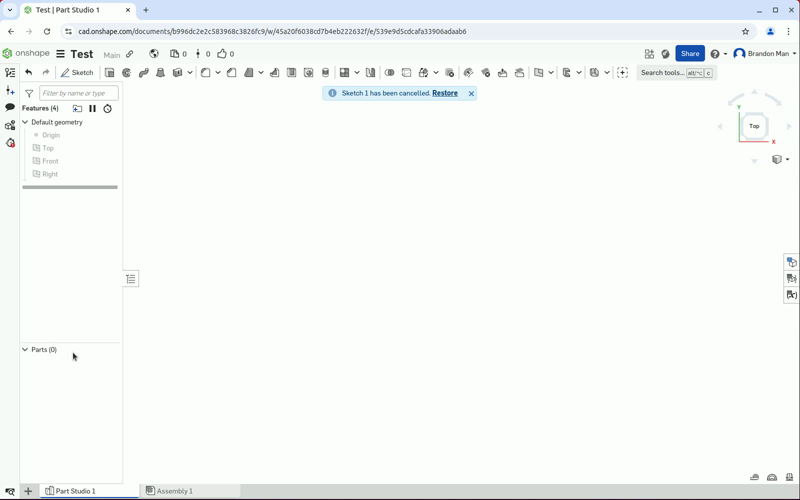
key(up)
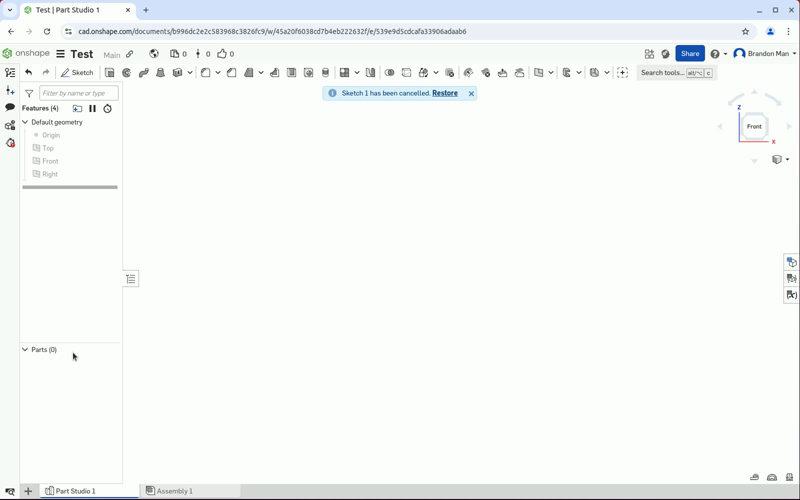
key_up(shift)
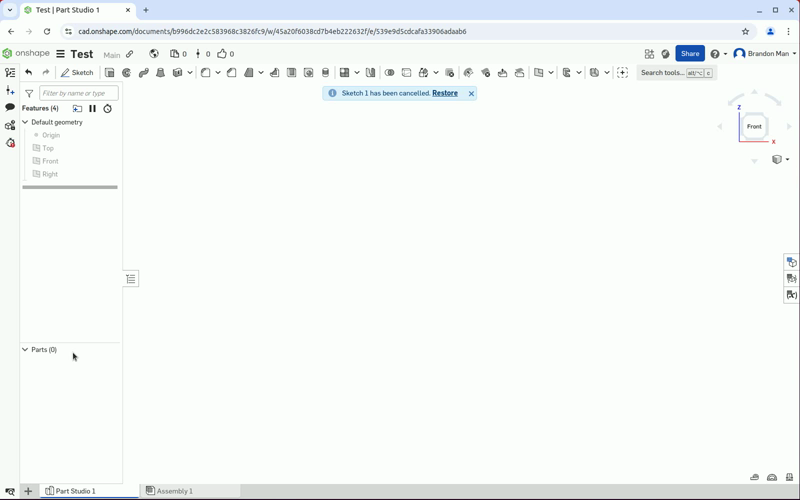
mouse_move(73, 352)
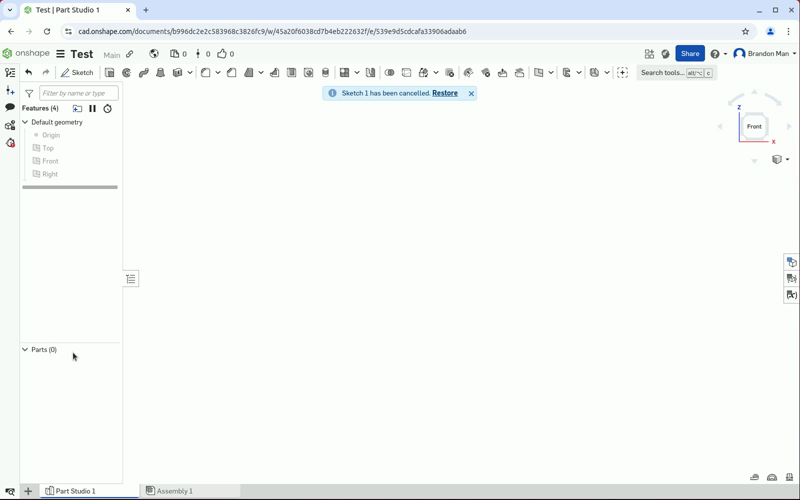
key(shift+y)
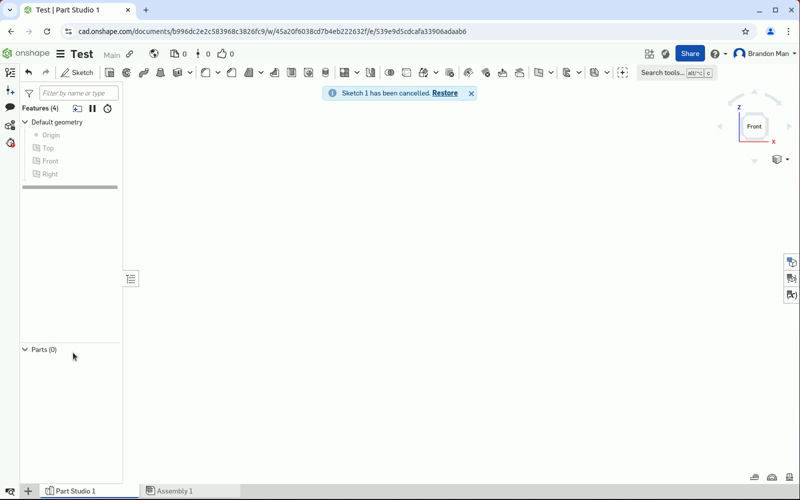
key(shift+s)
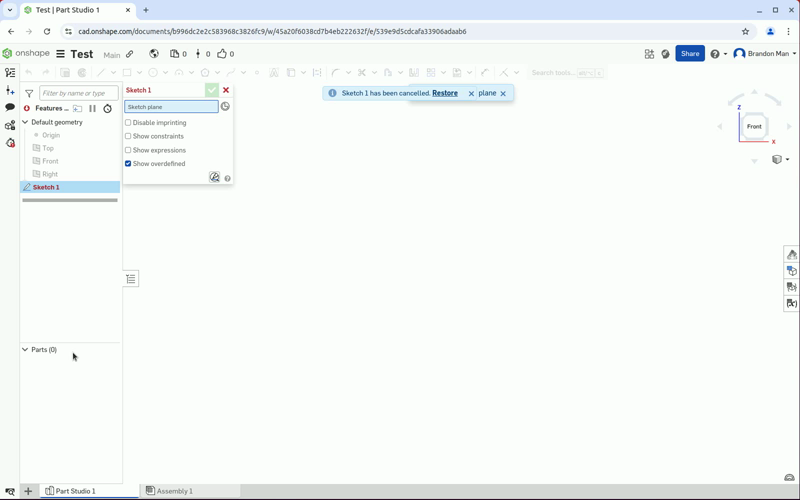
mouse_move(73, 163)
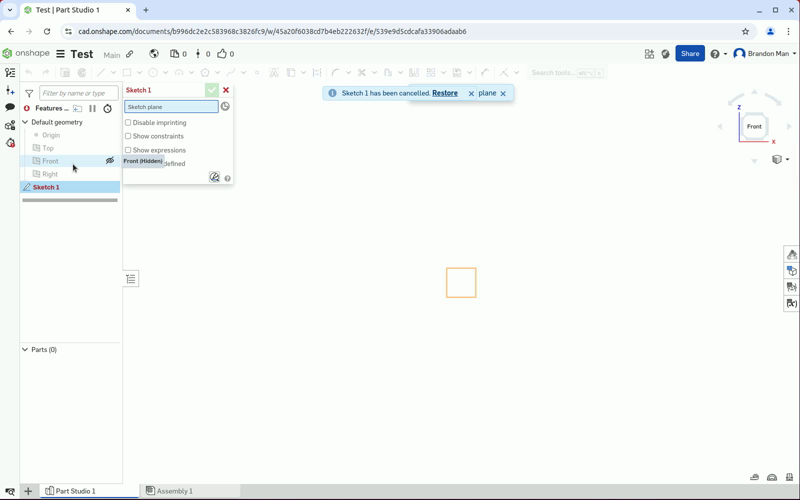
click(73, 163)
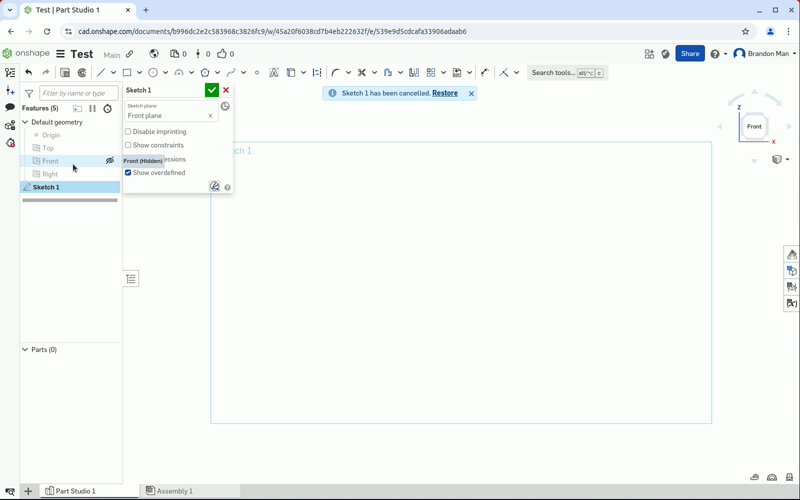
mouse_move(73, 352)
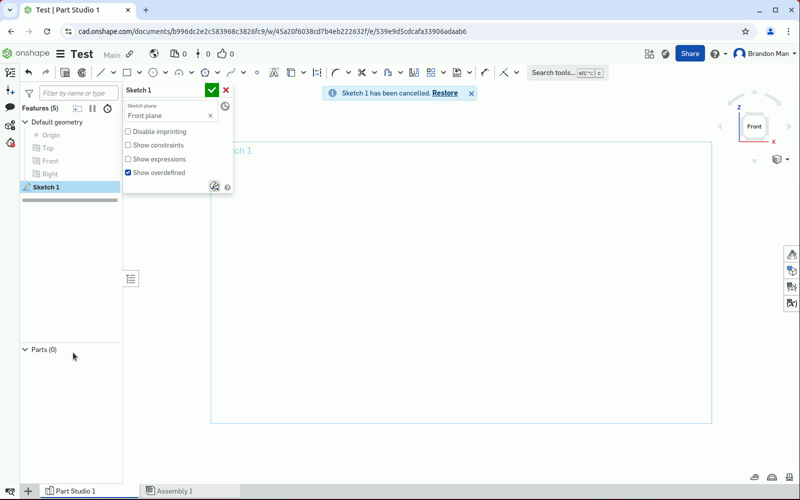
key(y)
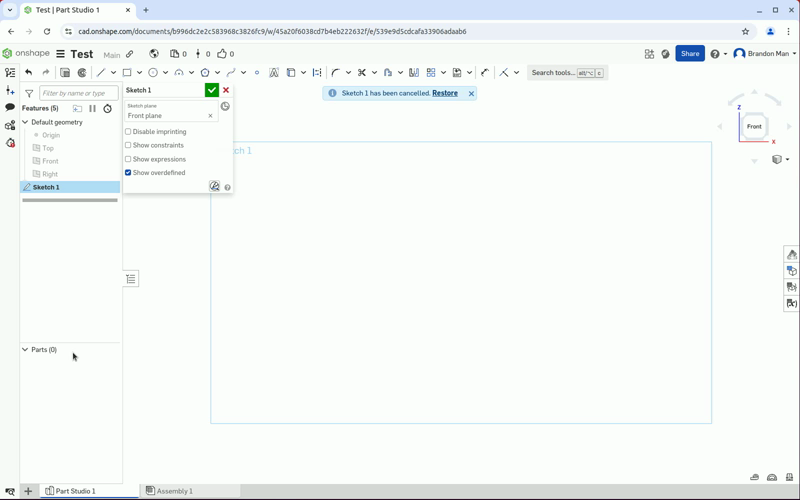
key(c)
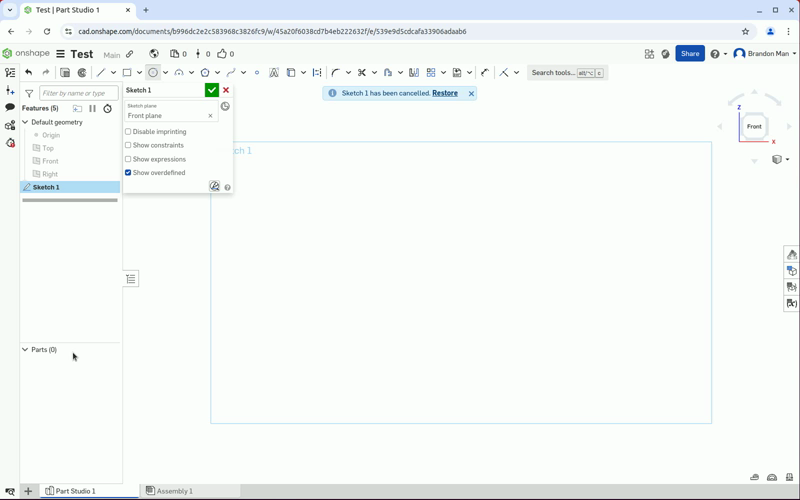
key_down(shift)
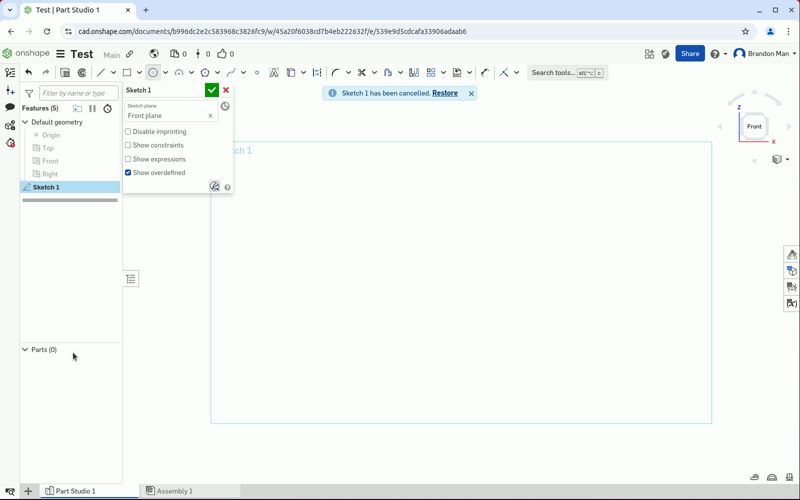
mouse_move(461, 282)
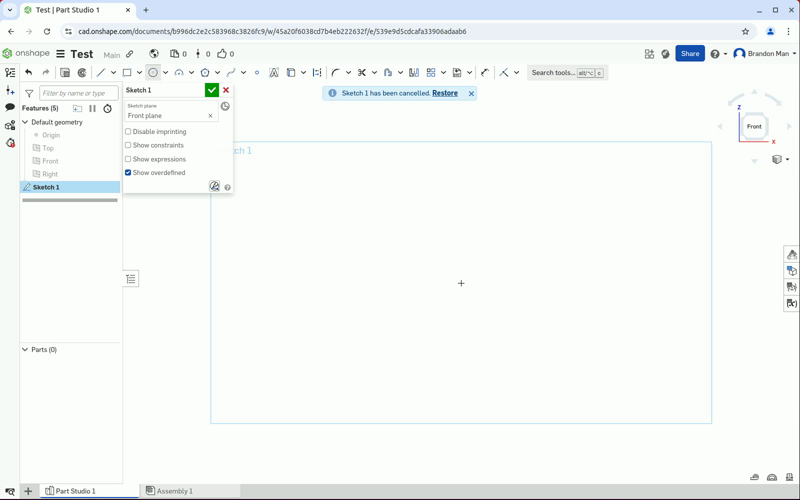
click(461, 282)
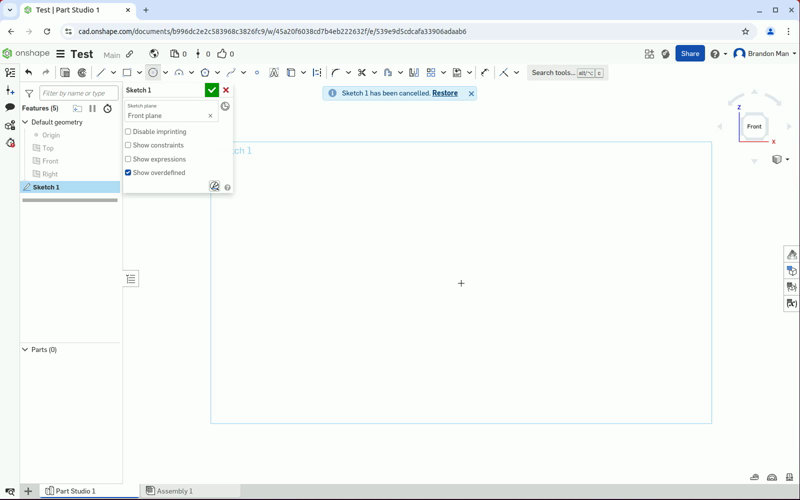
key_up(shift)
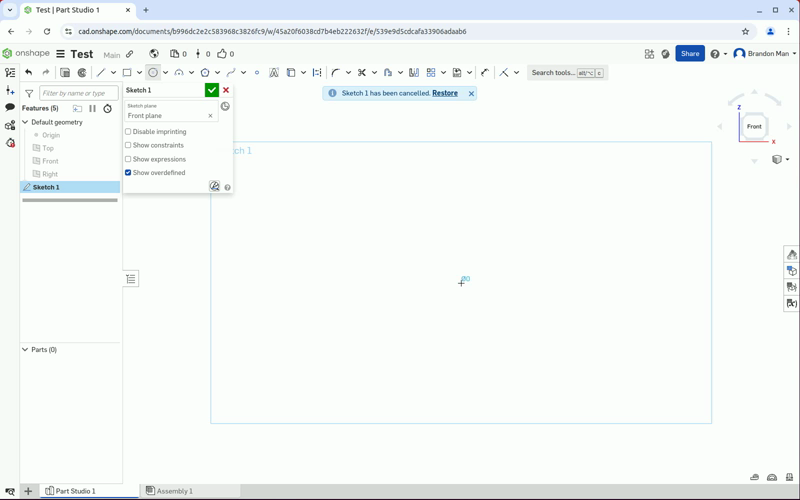
mouse_move(466, 282)
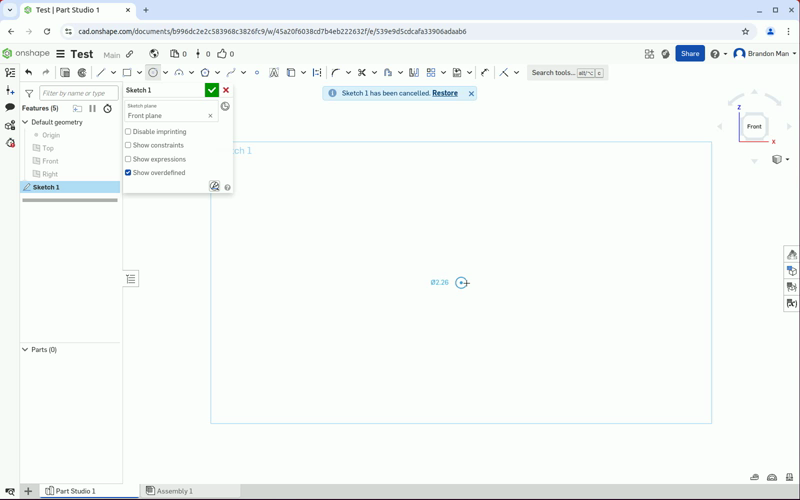
click(466, 282)
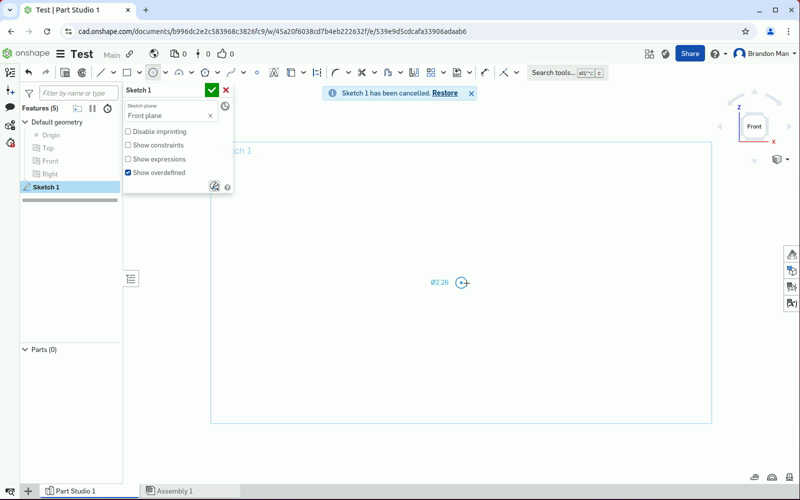
key(esc)
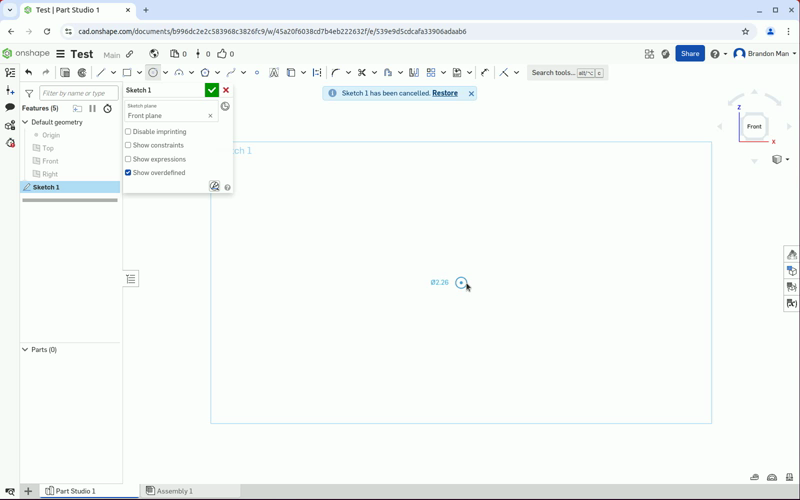
mouse_move(463, 280)
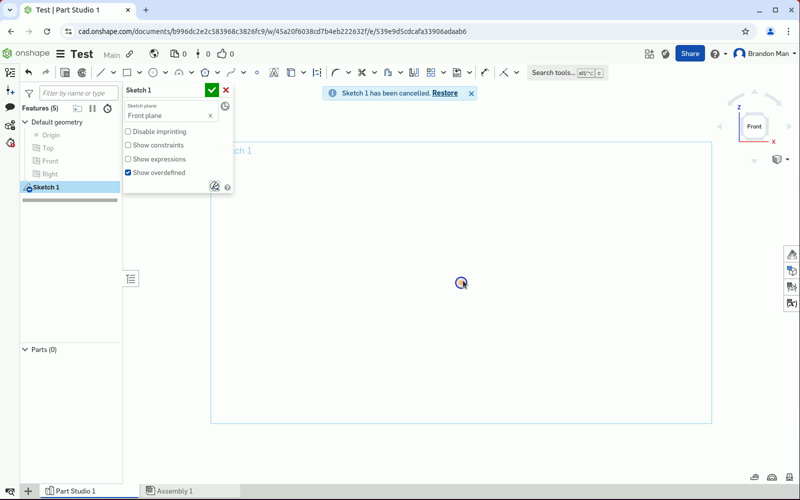
scroll(6)
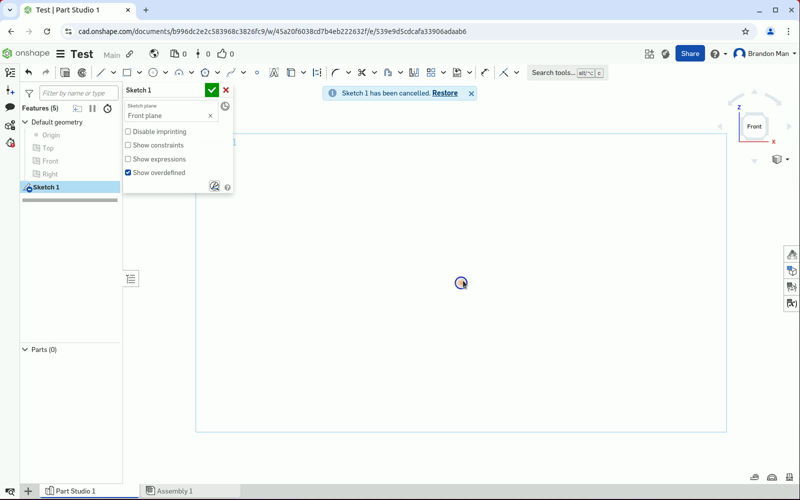
scroll(6)
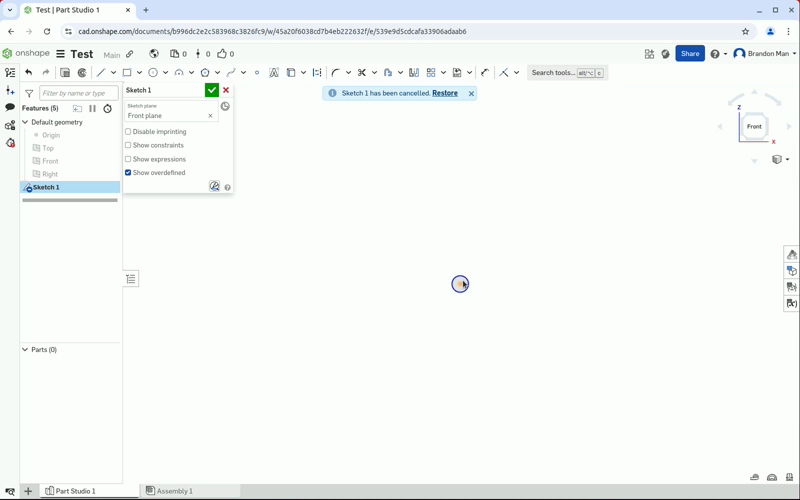
scroll(6)
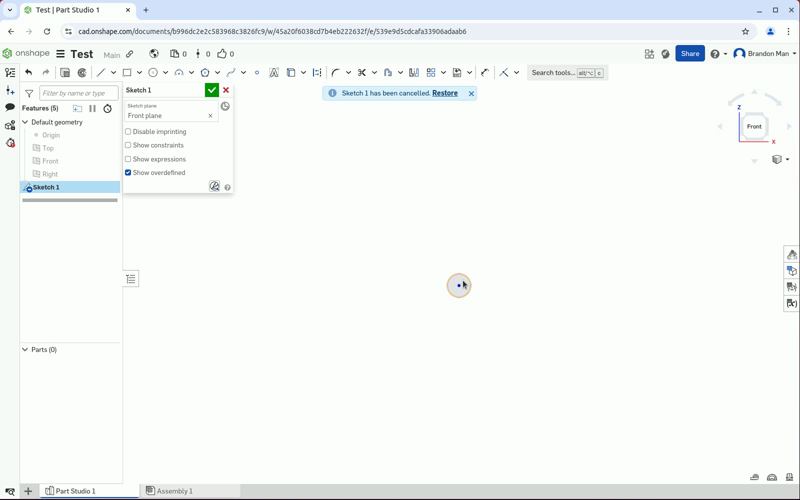
scroll(6)
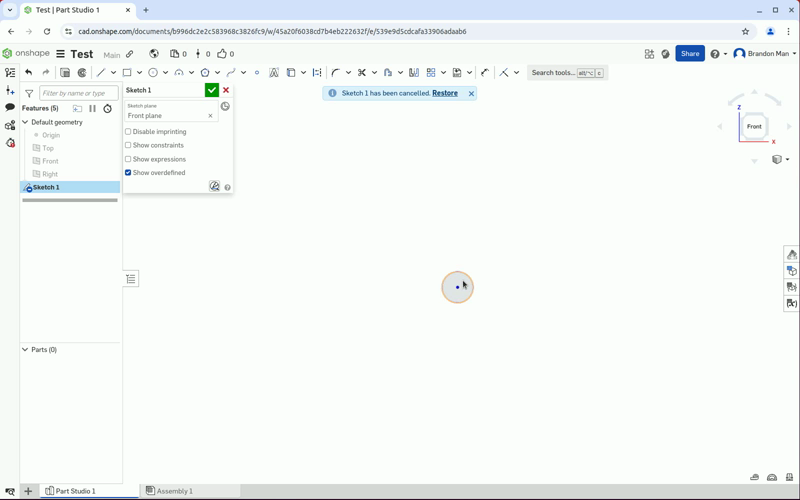
scroll(6)
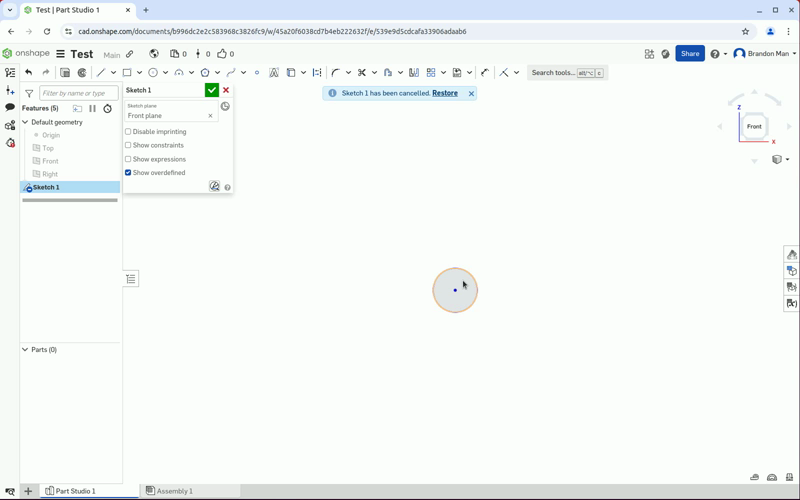
scroll(6)
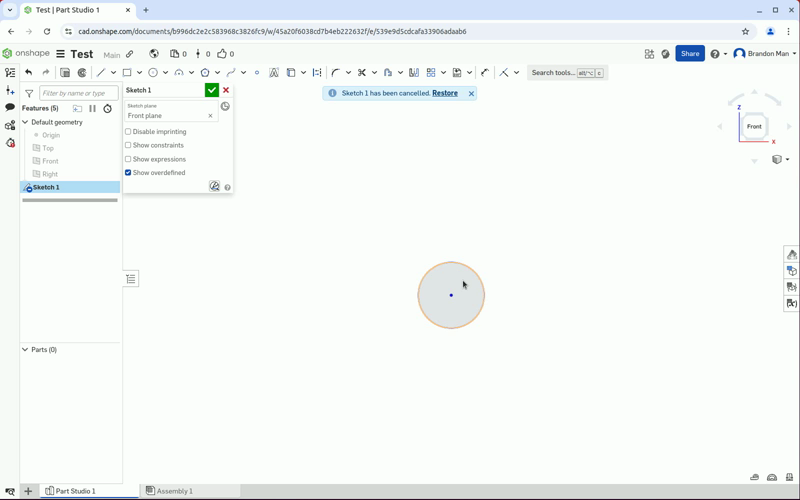
scroll(6)
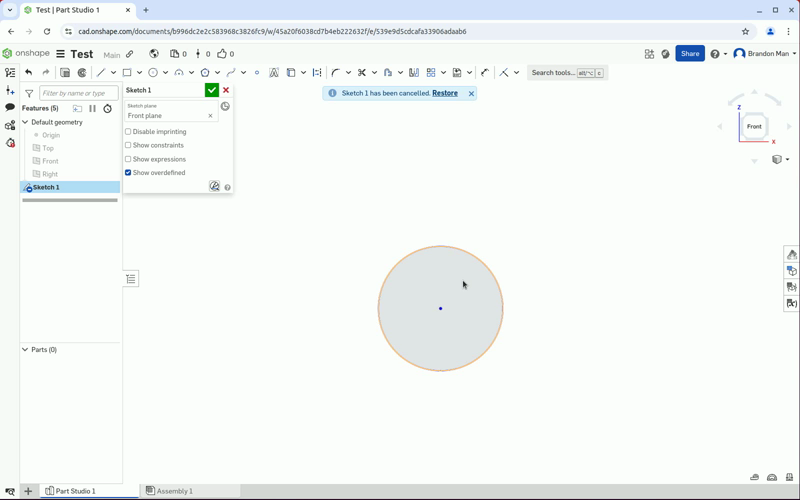
click(463, 280)
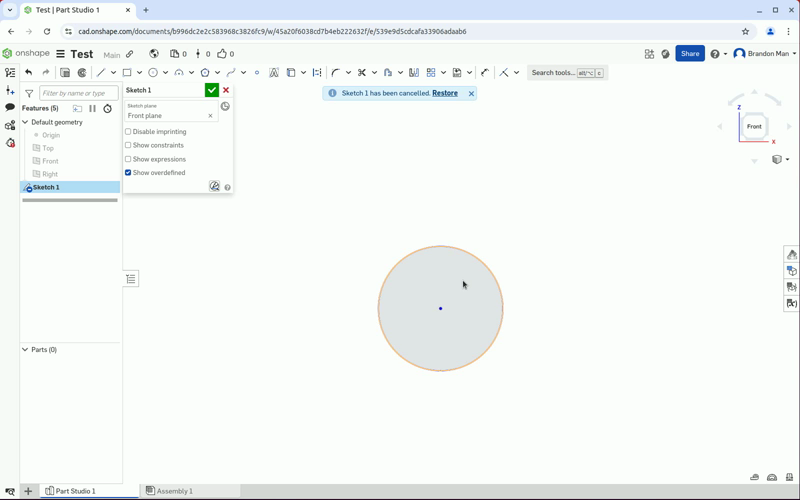
scroll(-6)
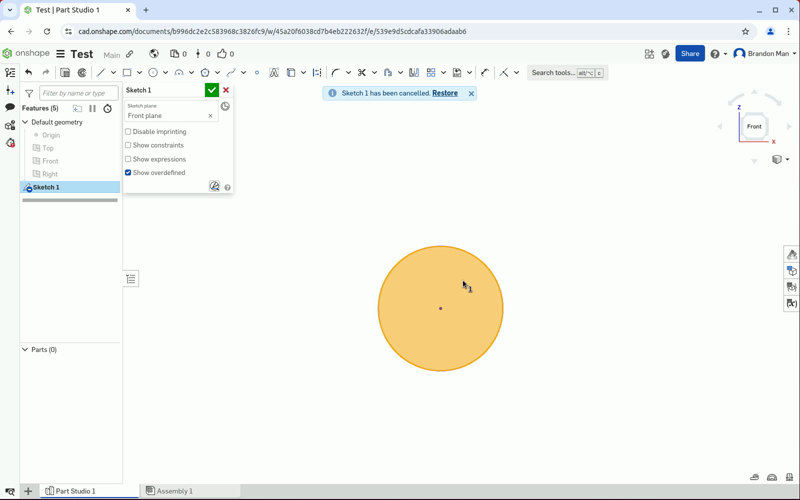
scroll(-6)
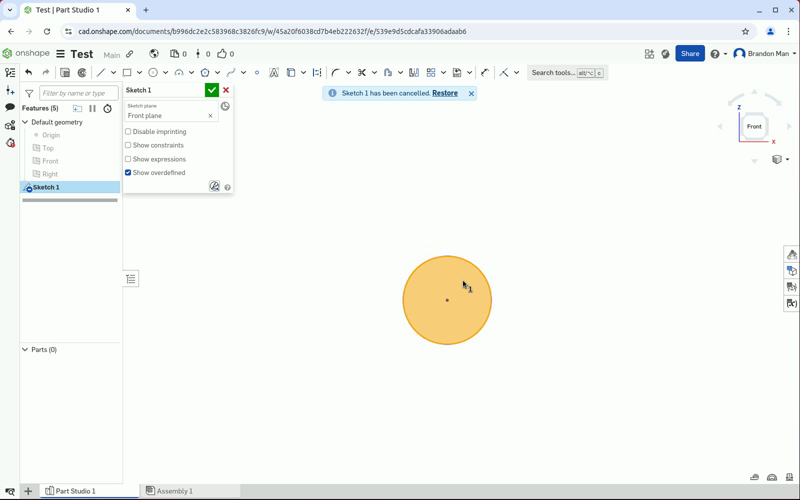
scroll(-6)
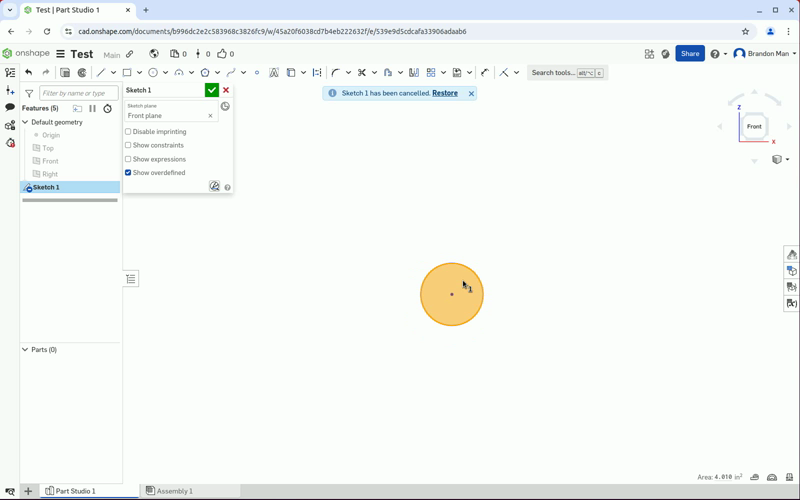
scroll(-6)
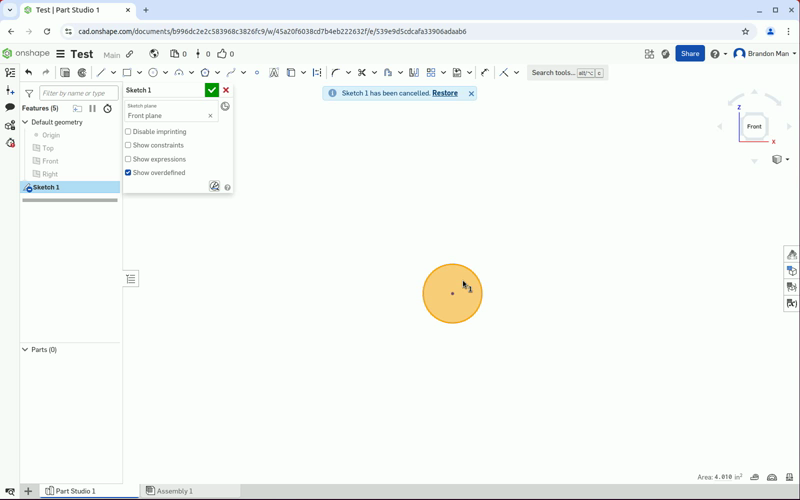
scroll(-6)
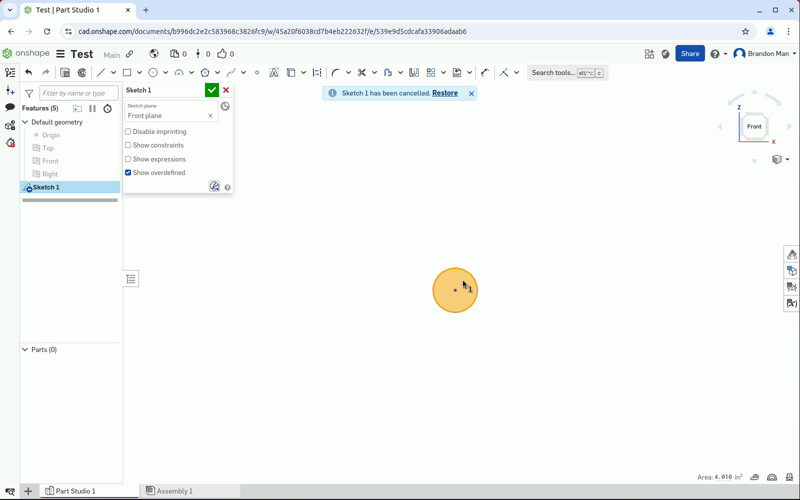
scroll(-6)
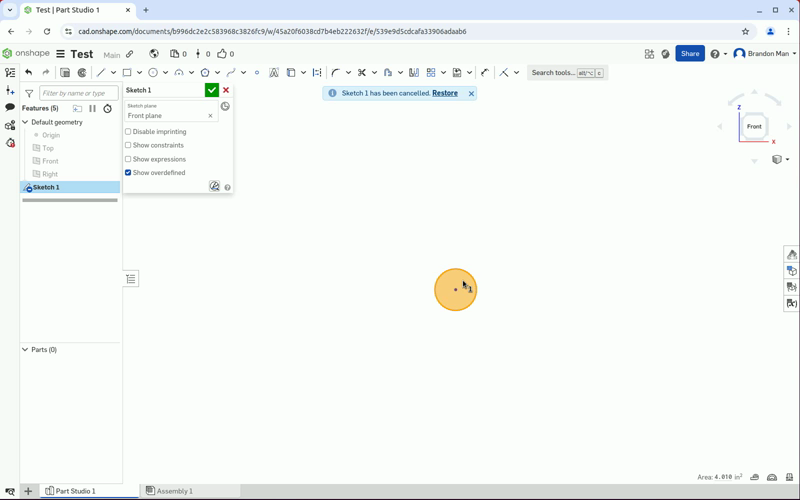
scroll(-6)
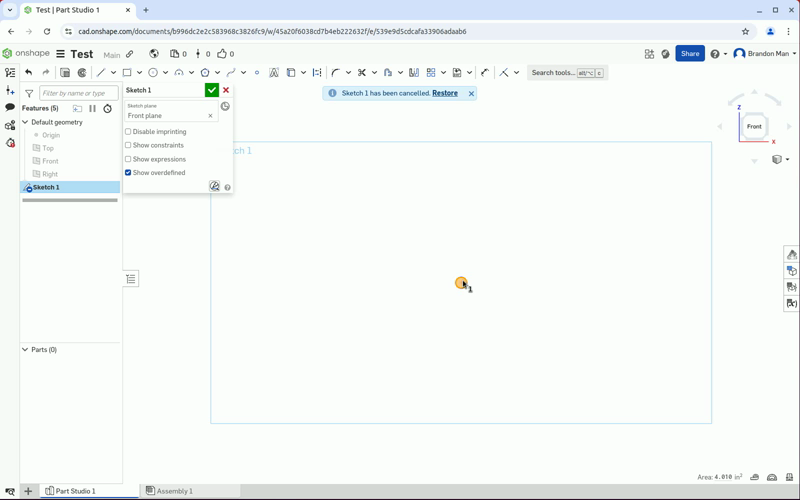
mouse_move(73, 352)
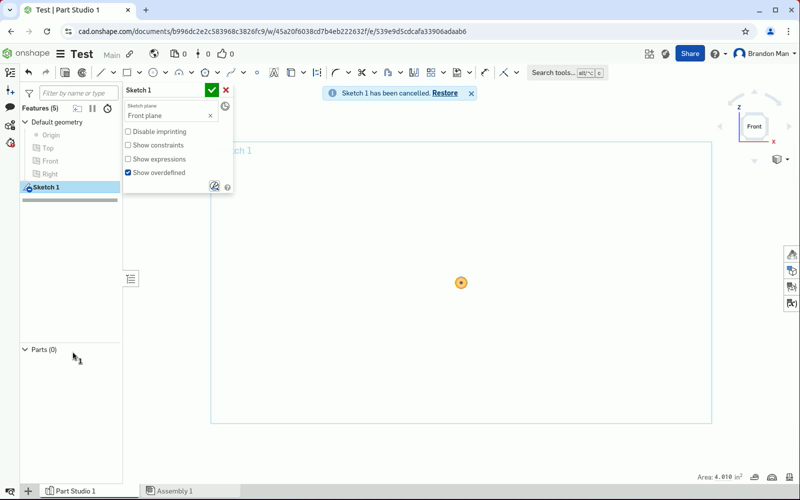
key(shift+y)
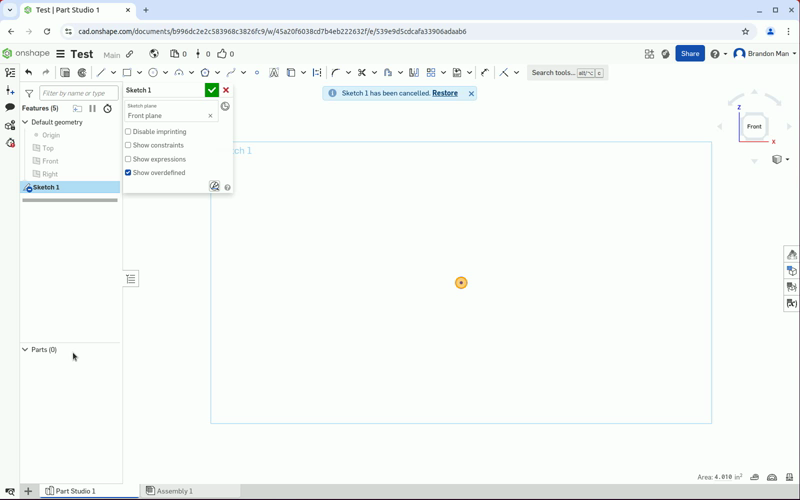
key(shift+e)
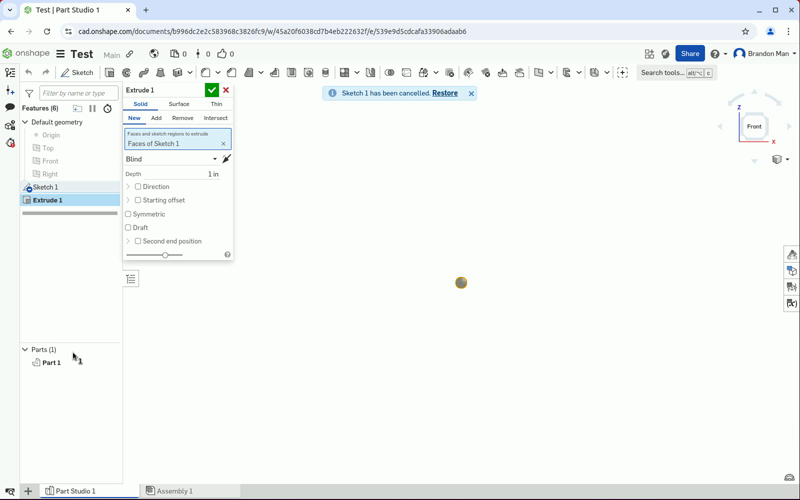
mouse_move(143, 106)
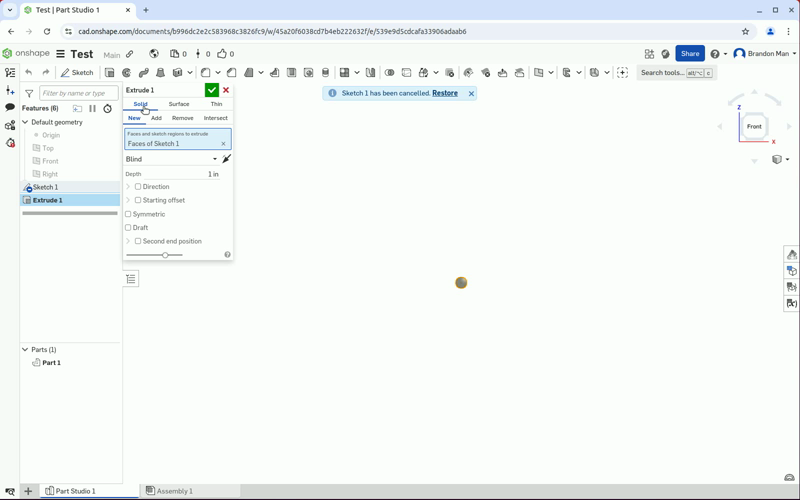
click(143, 106)
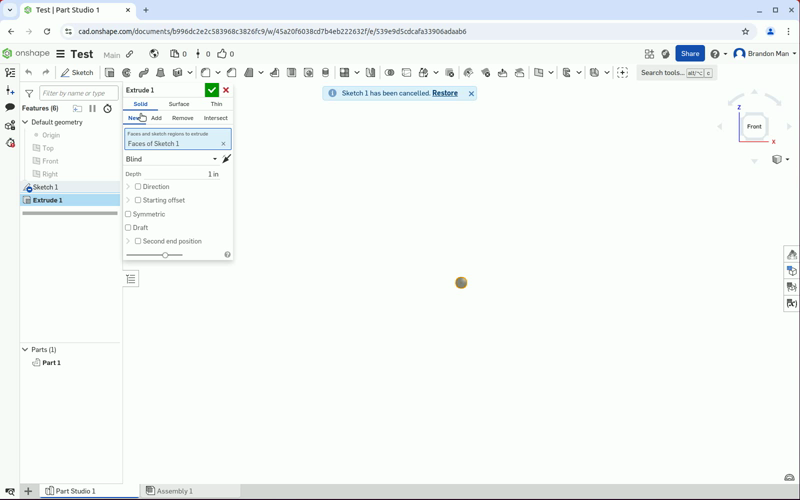
mouse_move(137, 120)
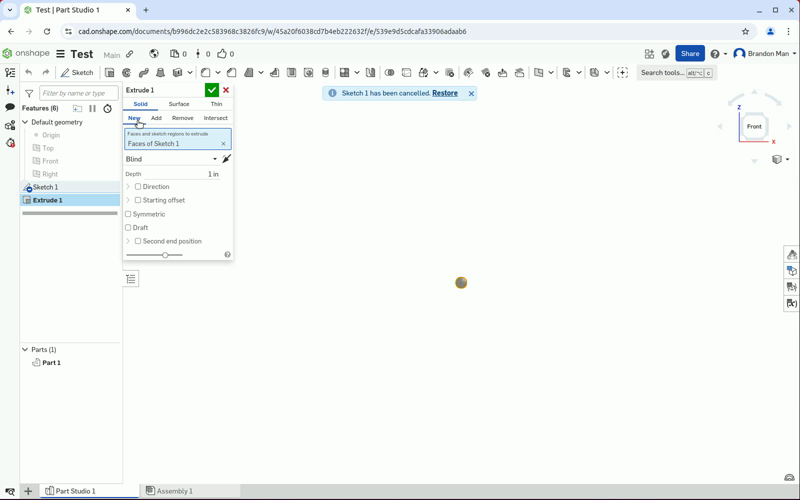
click(137, 120)
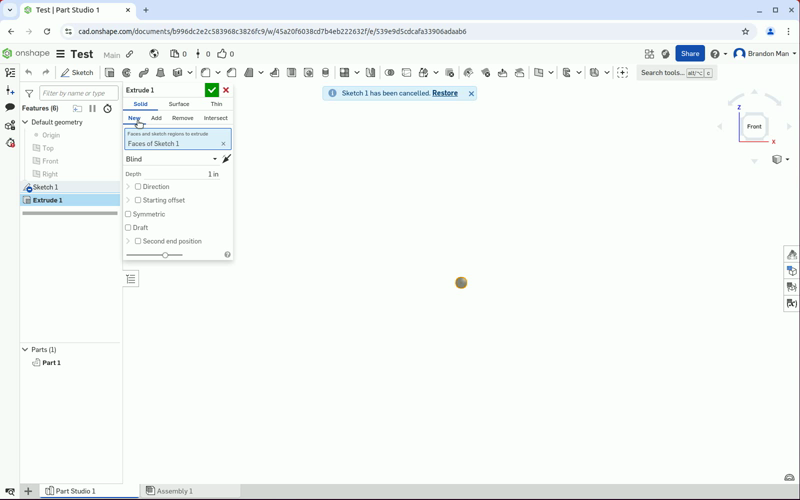
key(tab, 4)
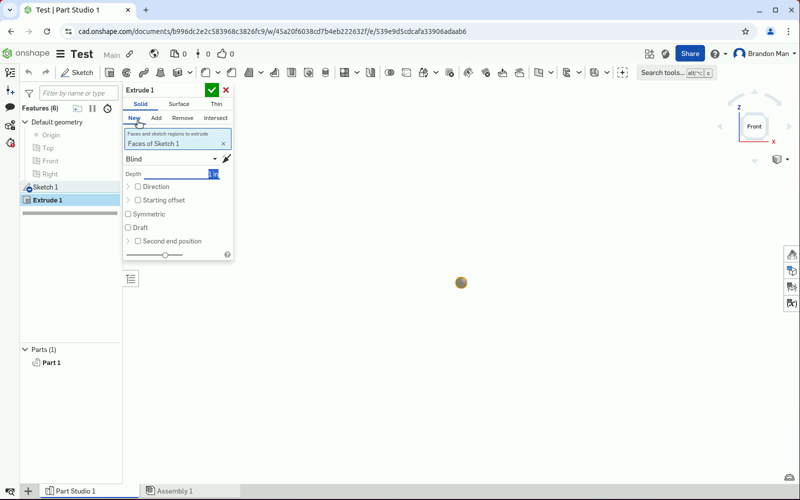
text(46.216)
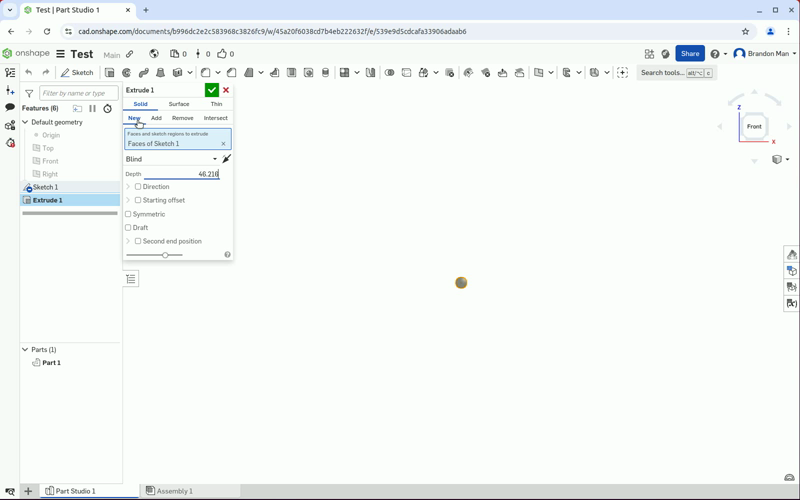
key(tab, 3)
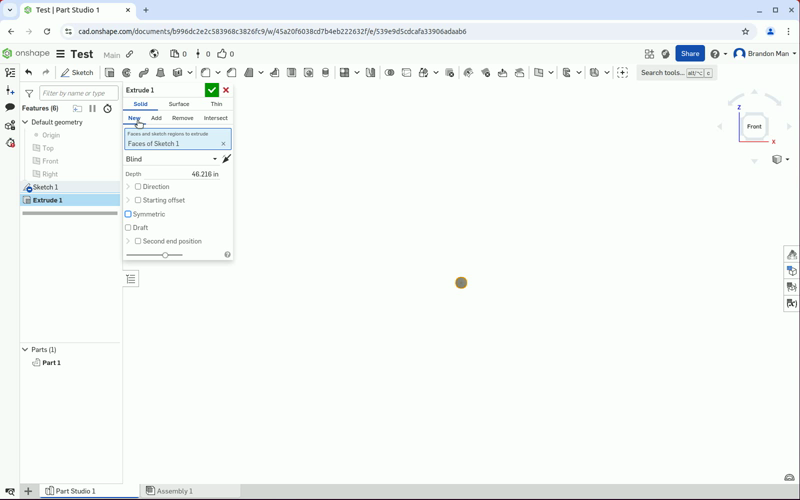
key(space)
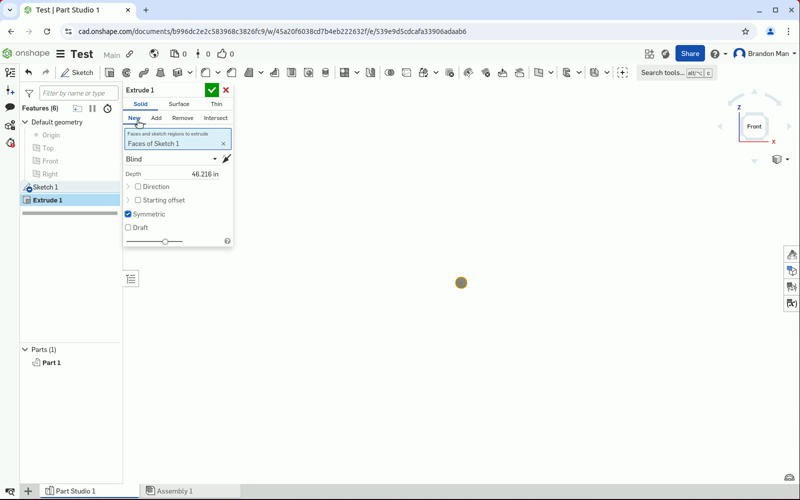
key(enter)
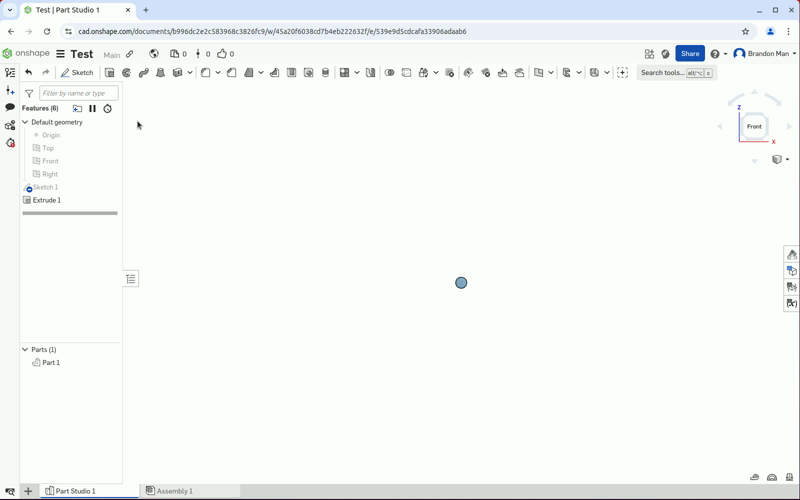
key(shift+h)
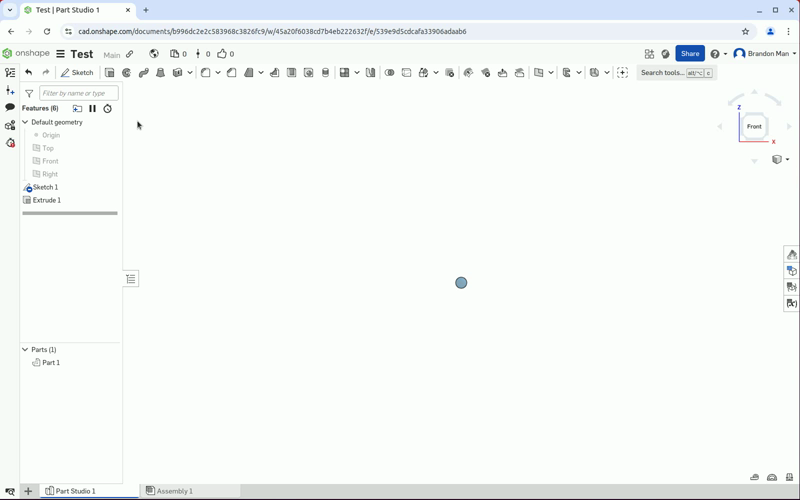
key(shift+h)
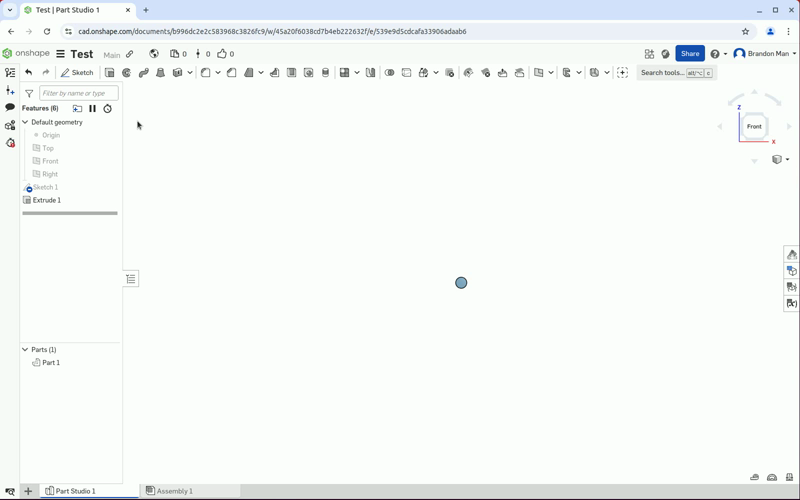
mouse_move(73, 189)
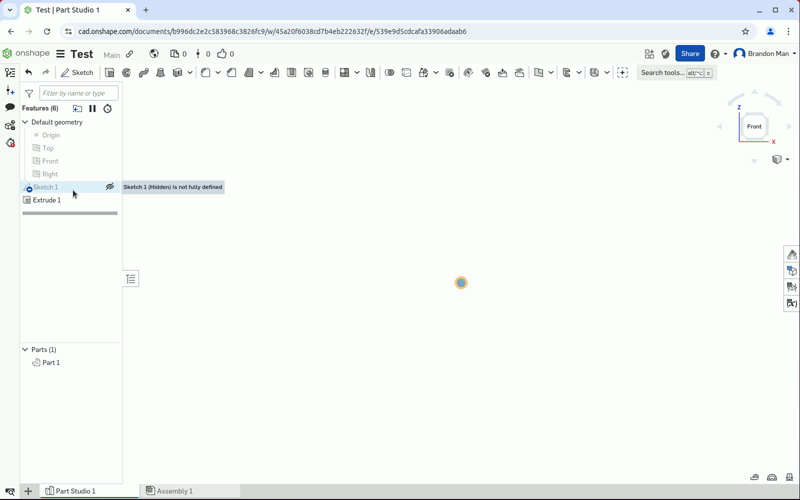
click(73, 189)
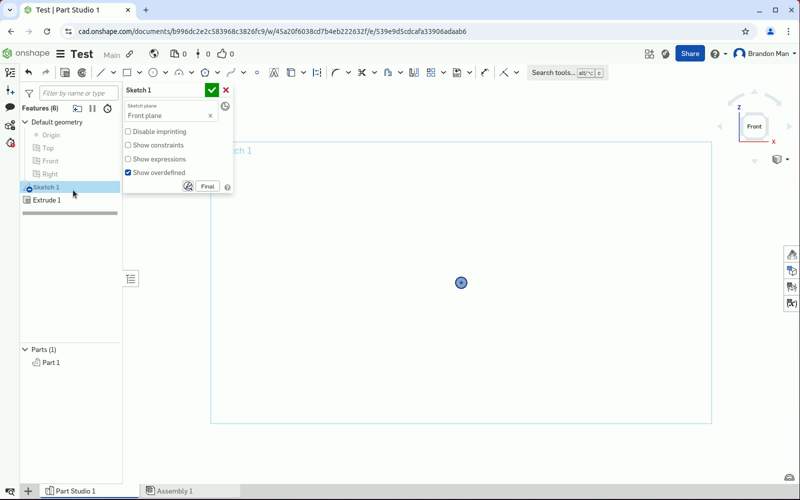
mouse_move(229, 92)
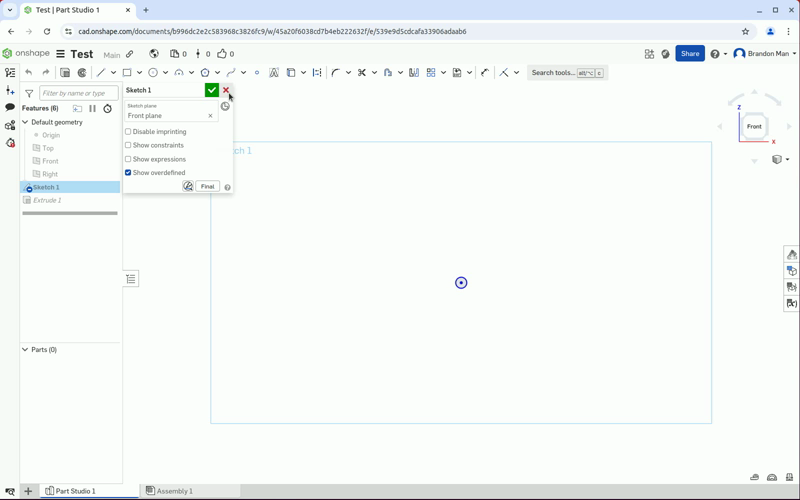
click(229, 92)
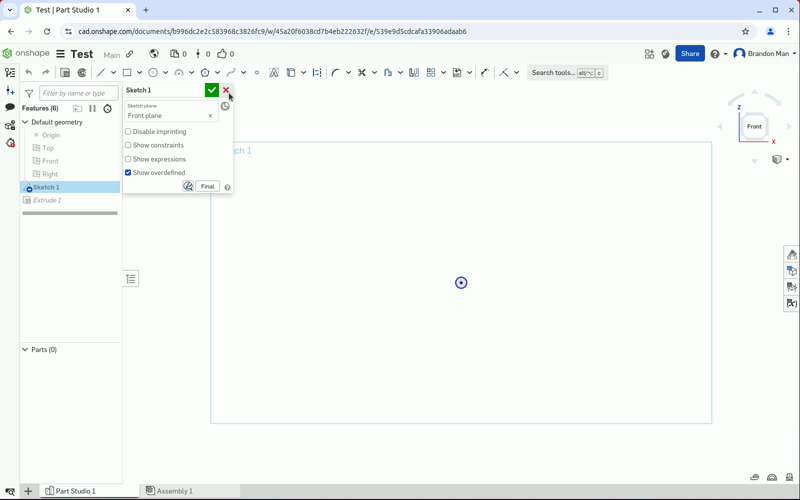
key(shift+s)
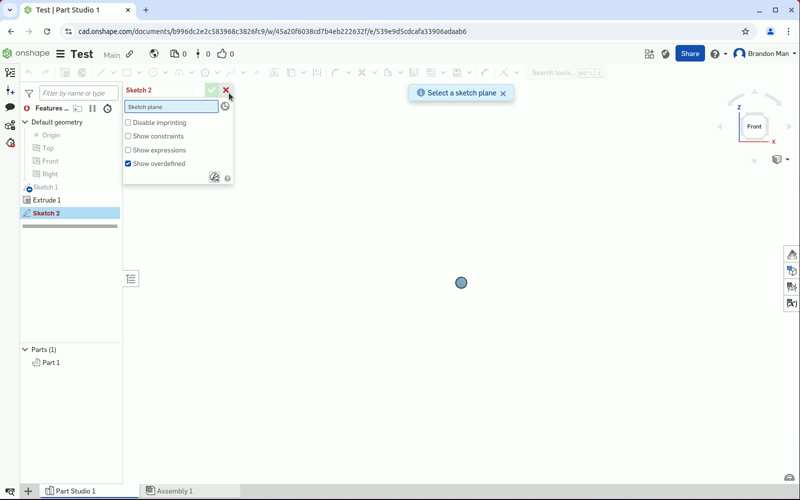
mouse_move(73, 163)
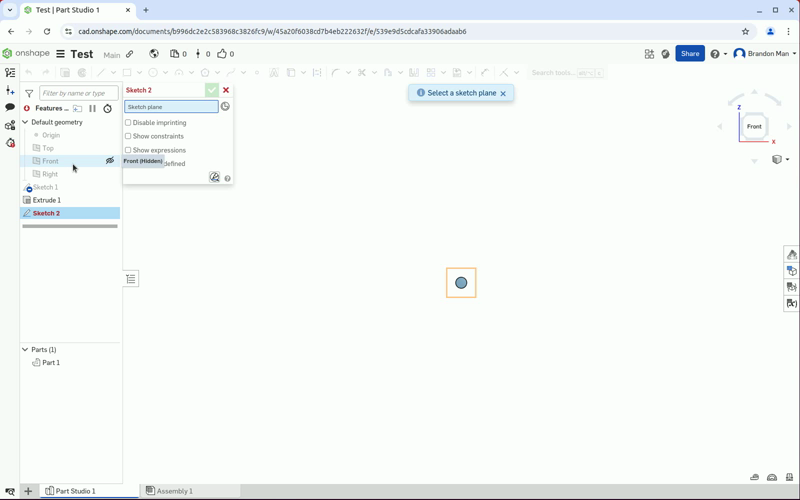
click(73, 163)
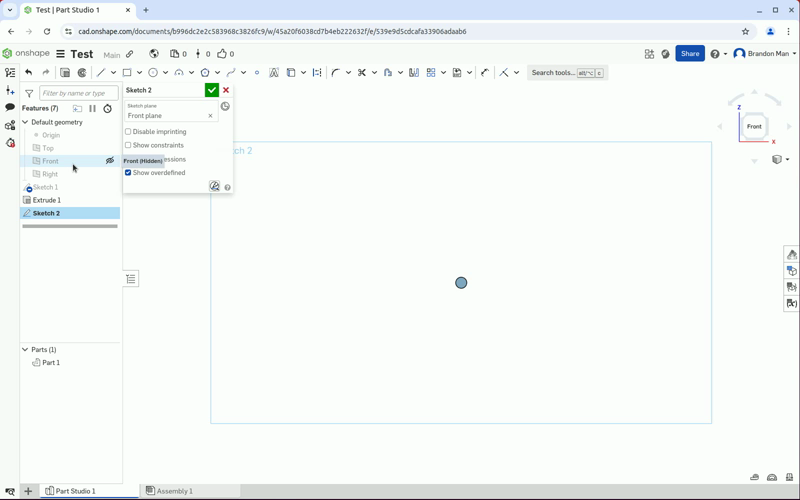
mouse_move(73, 352)
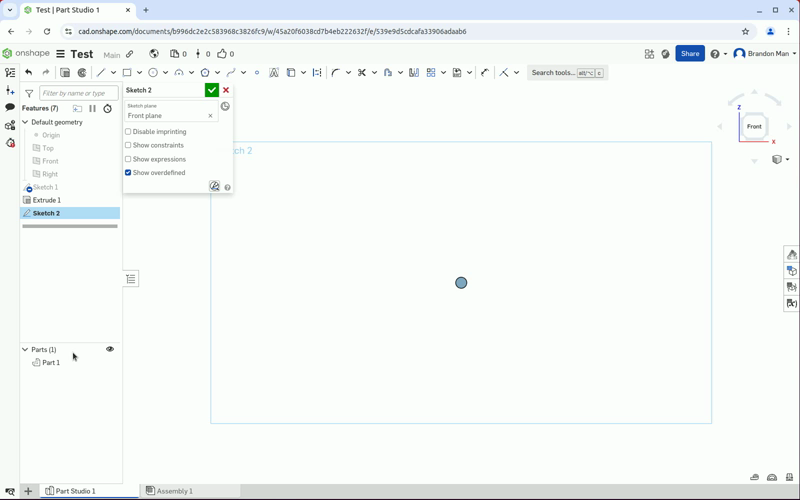
key(y)
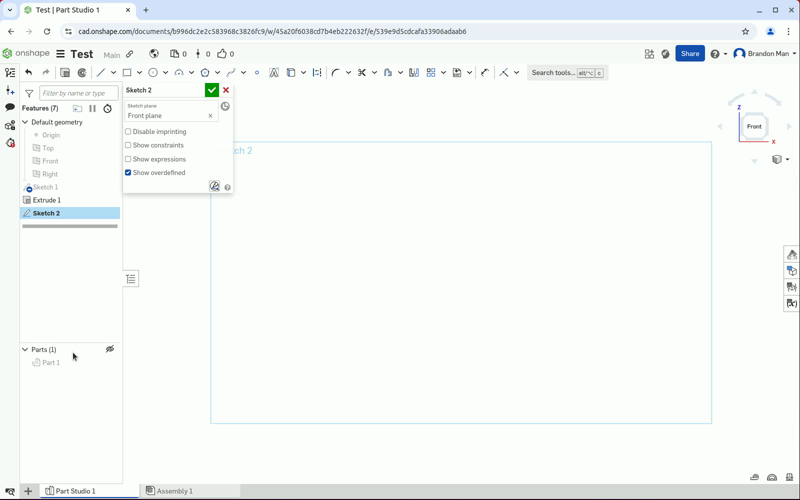
key(c)
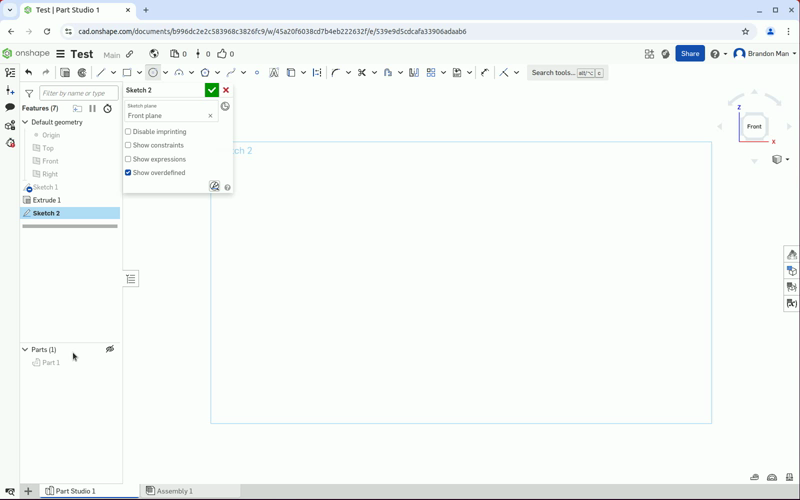
key_down(shift)
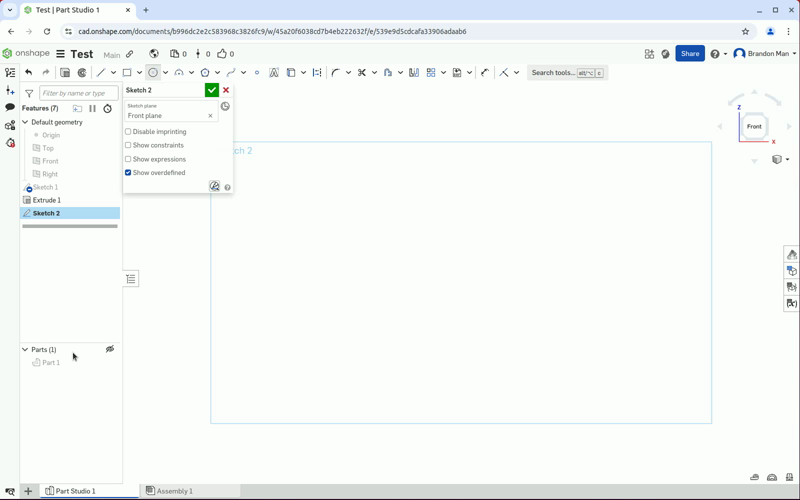
mouse_move(461, 282)
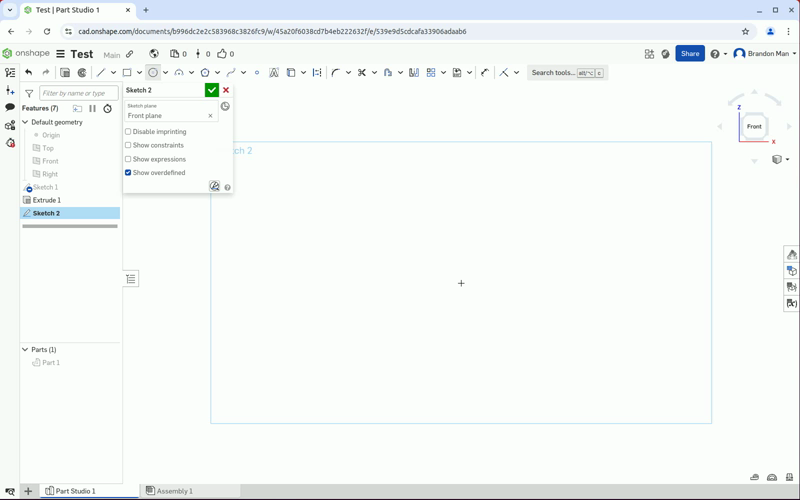
click(461, 282)
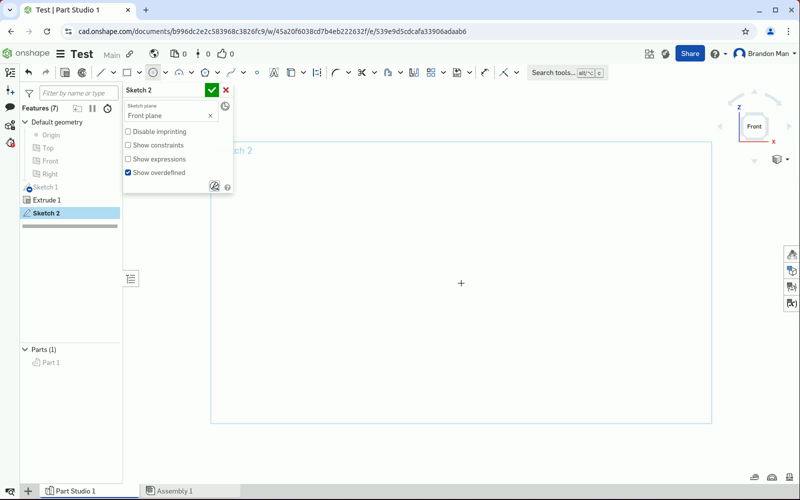
key_up(shift)
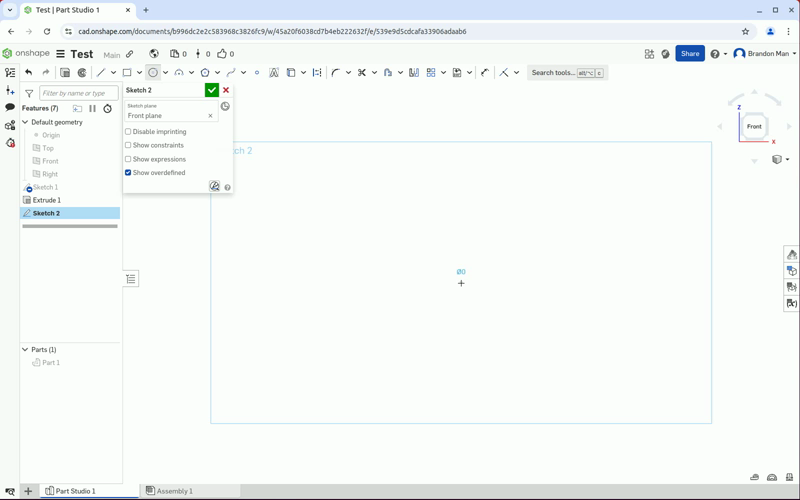
mouse_move(466, 282)
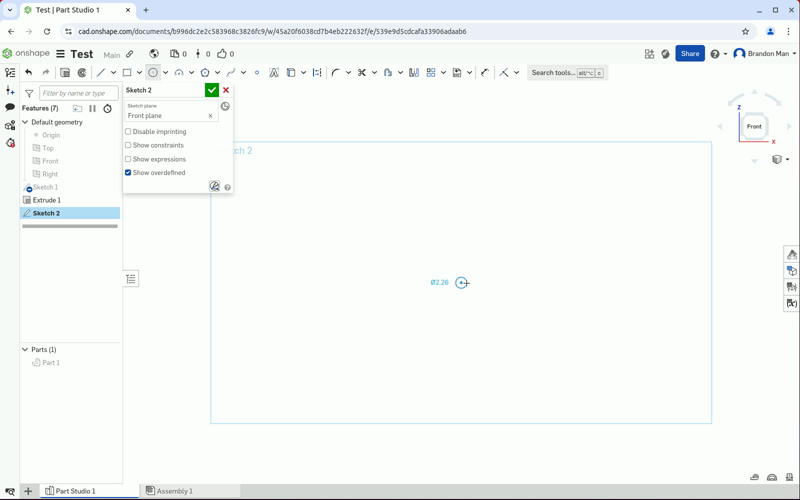
click(466, 282)
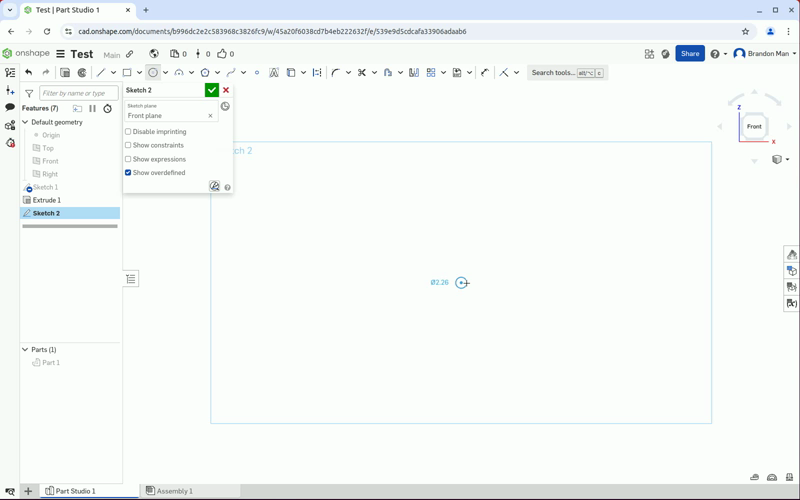
key(esc)
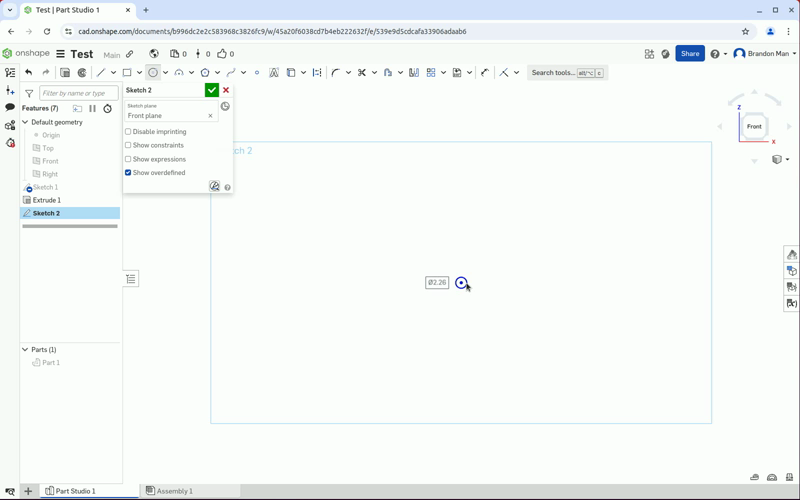
mouse_move(460, 283)
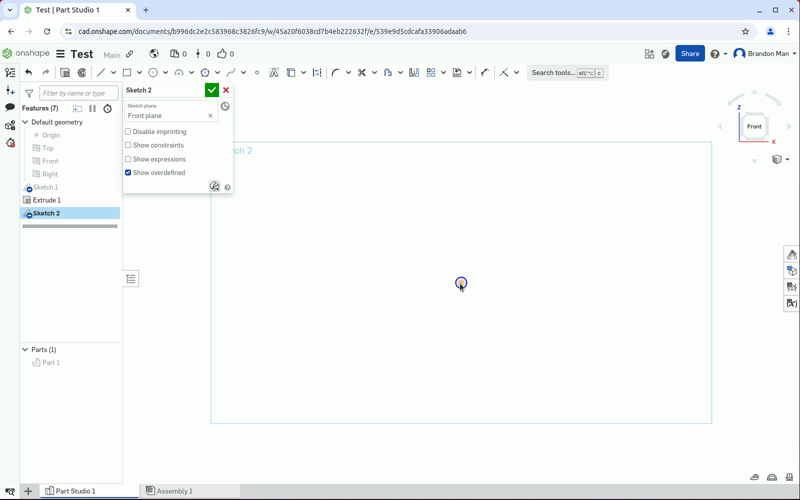
scroll(6)
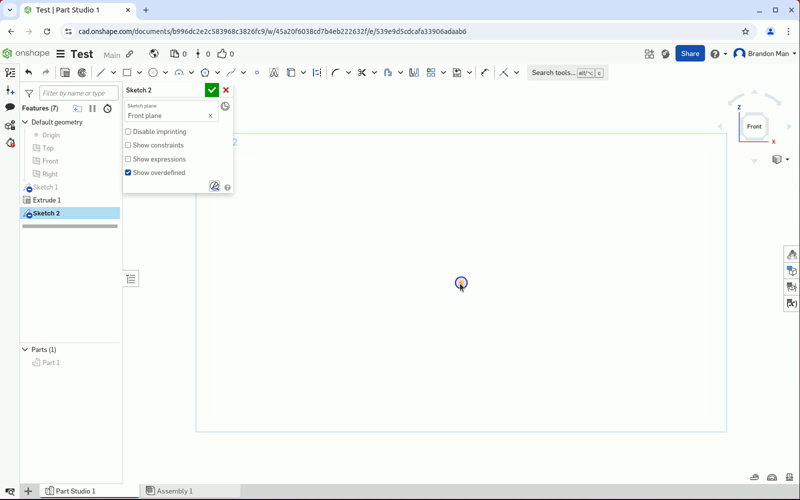
scroll(6)
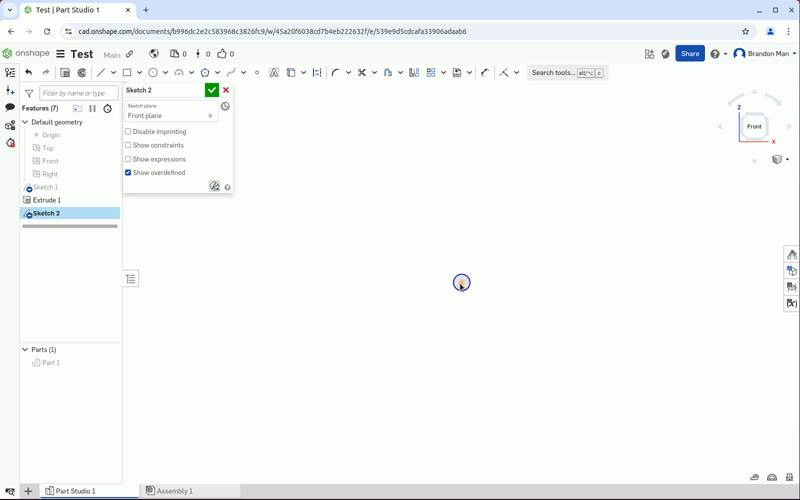
scroll(6)
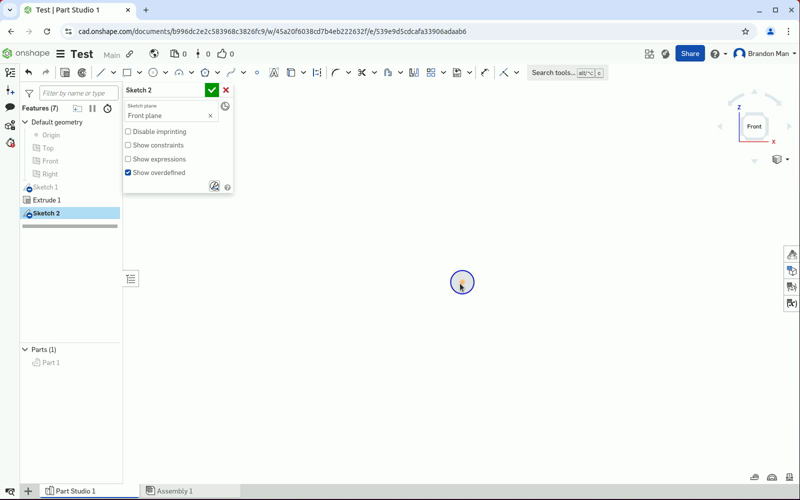
scroll(6)
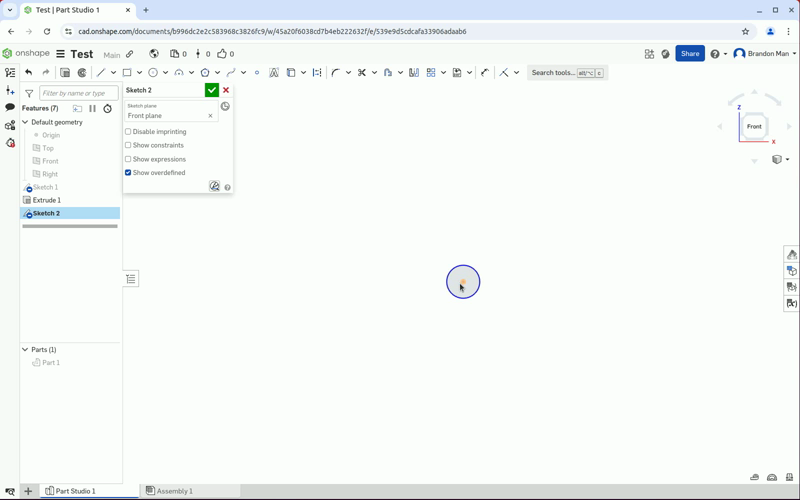
scroll(6)
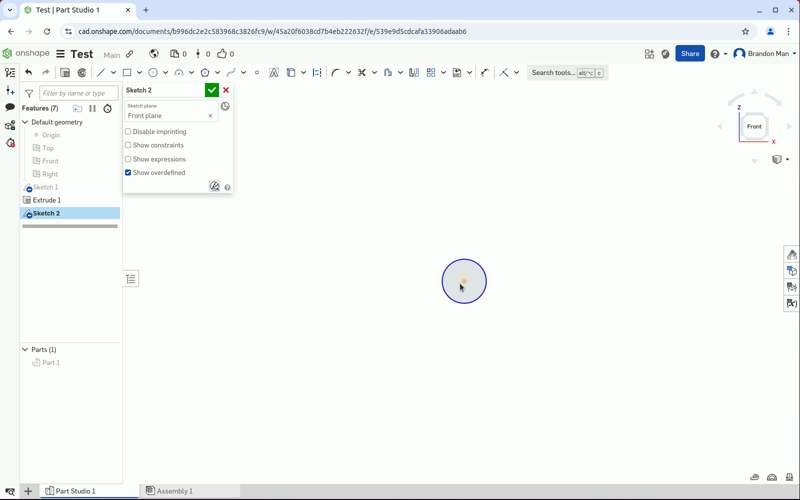
scroll(6)
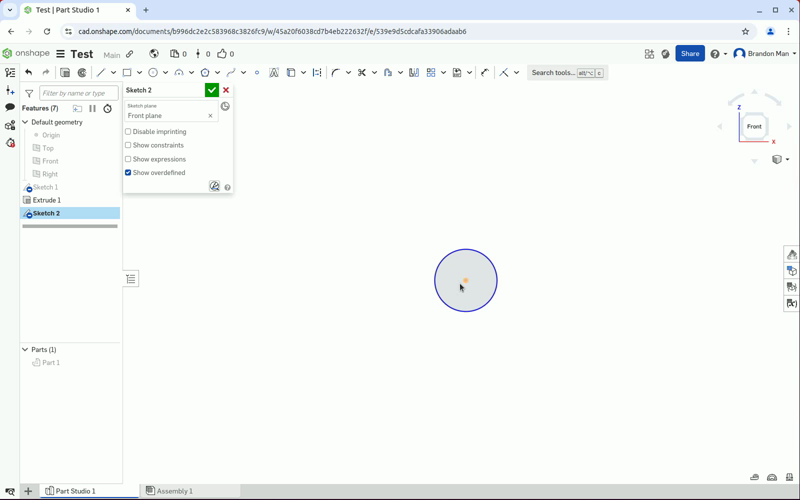
scroll(6)
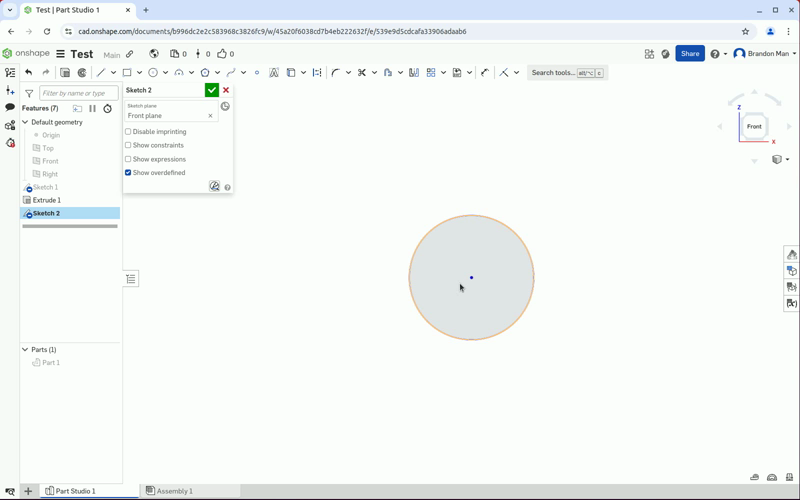
click(460, 283)
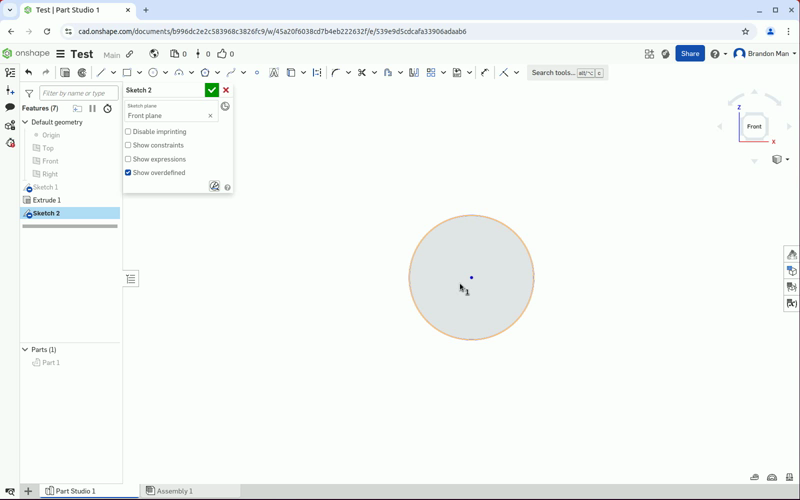
scroll(-6)
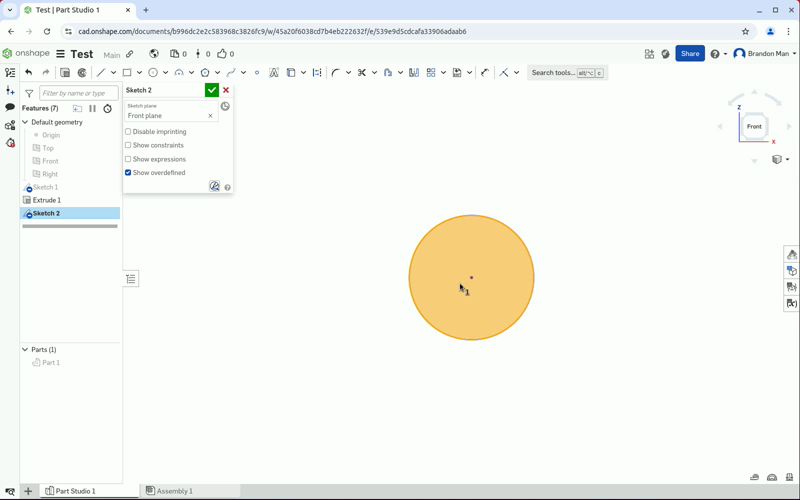
scroll(-6)
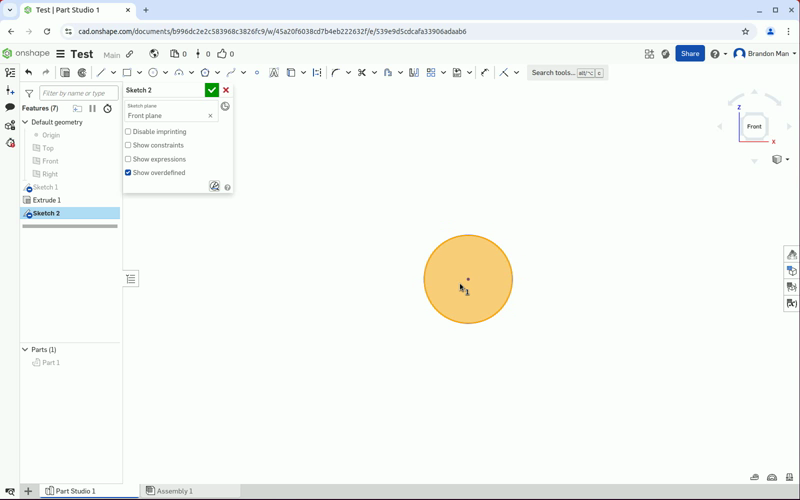
scroll(-6)
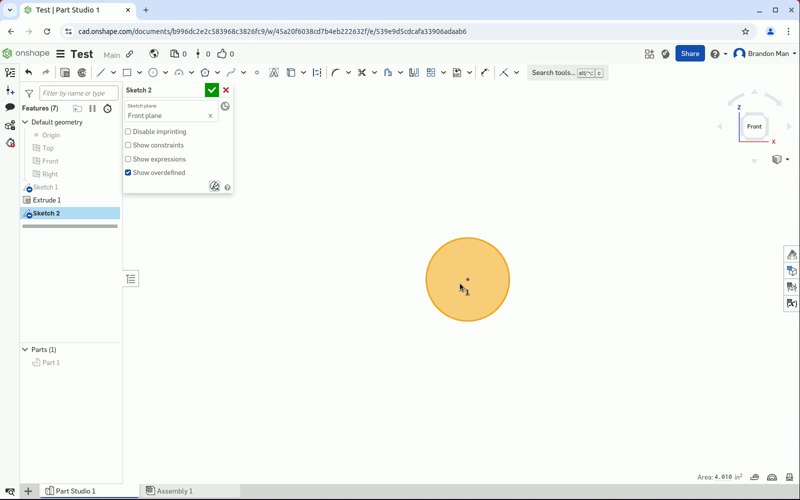
scroll(-6)
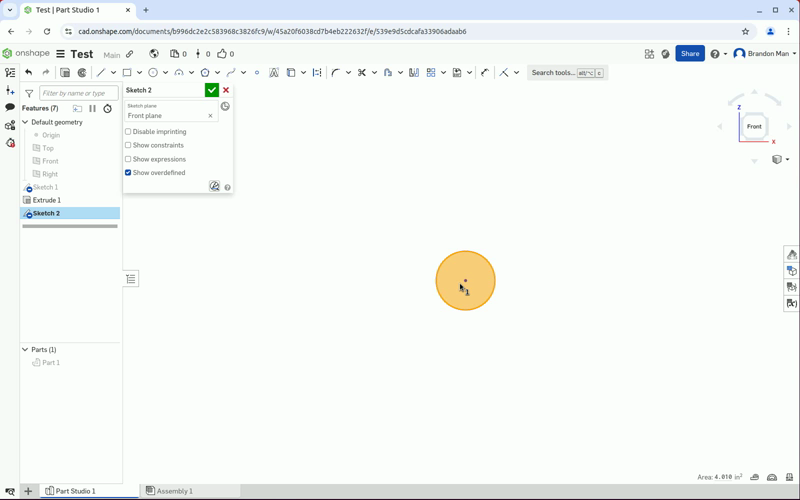
scroll(-6)
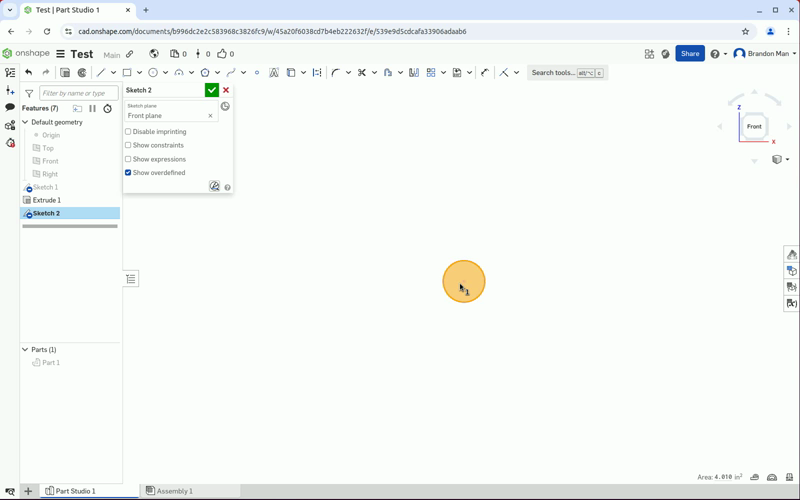
scroll(-6)
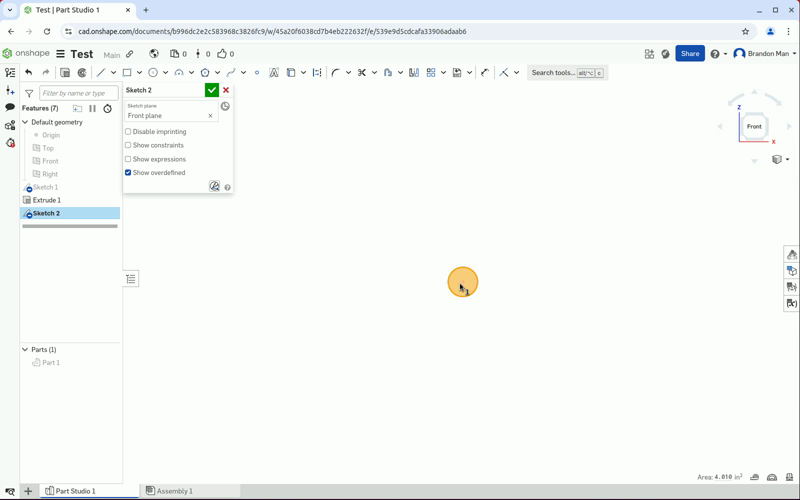
scroll(-6)
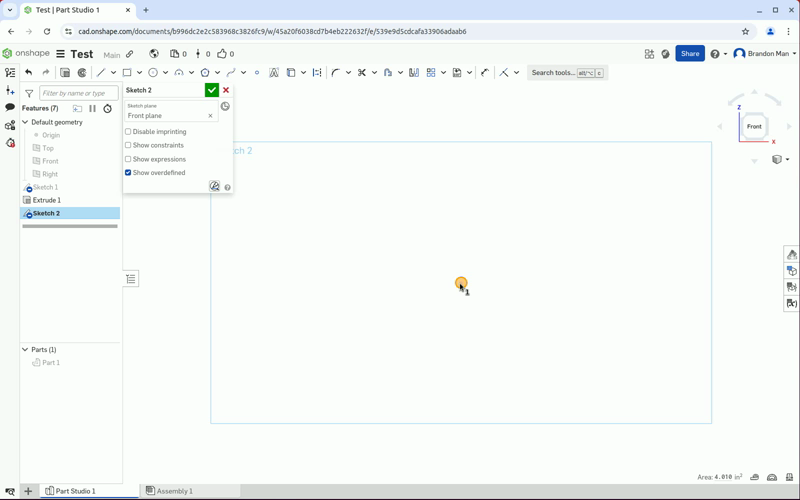
mouse_move(73, 352)
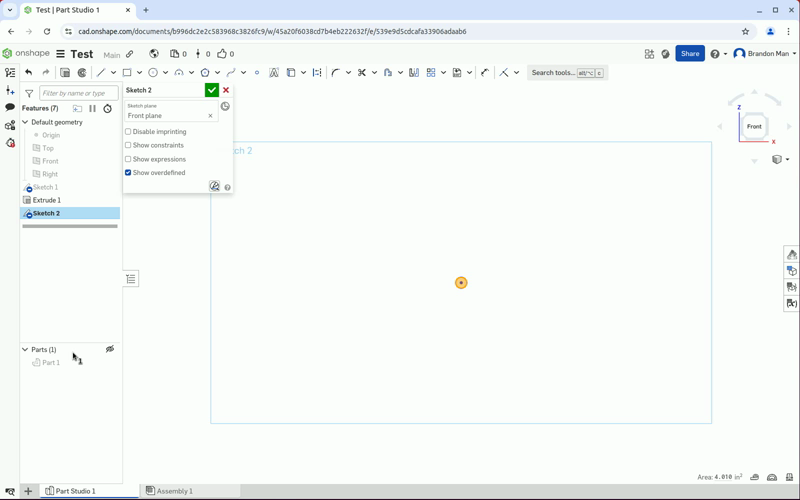
key(shift+y)
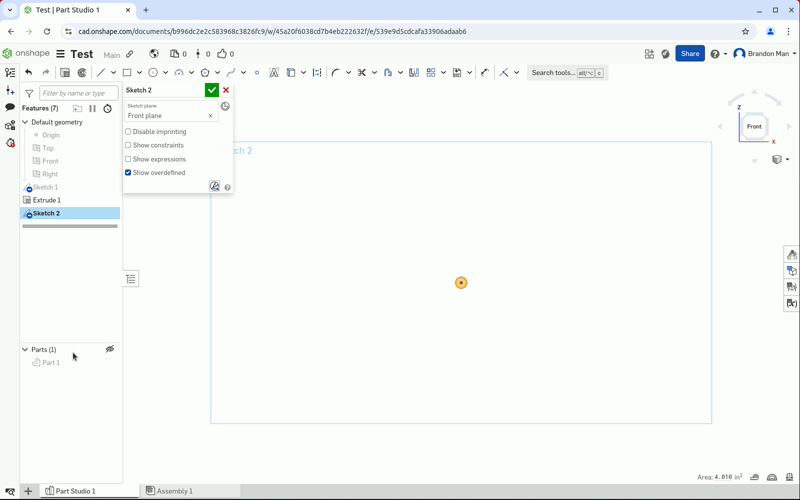
key(shift+e)
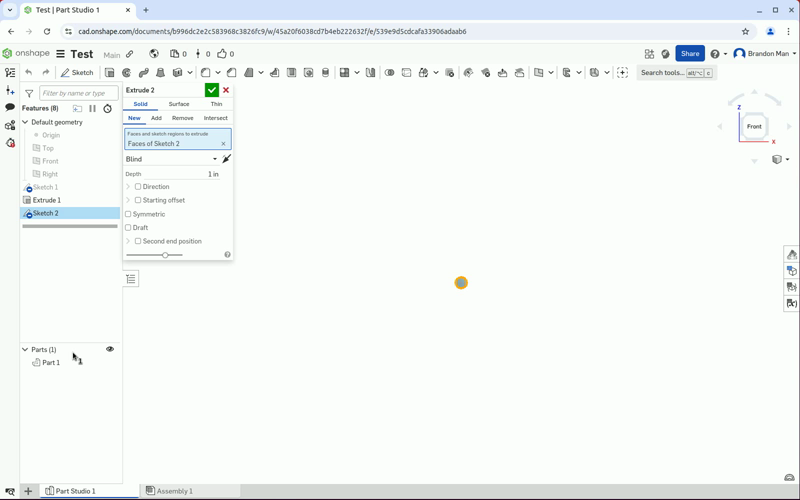
mouse_move(143, 106)
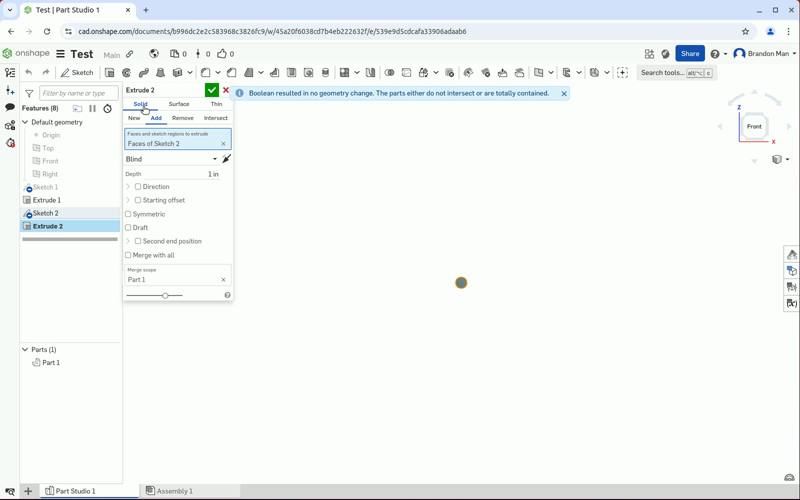
click(143, 106)
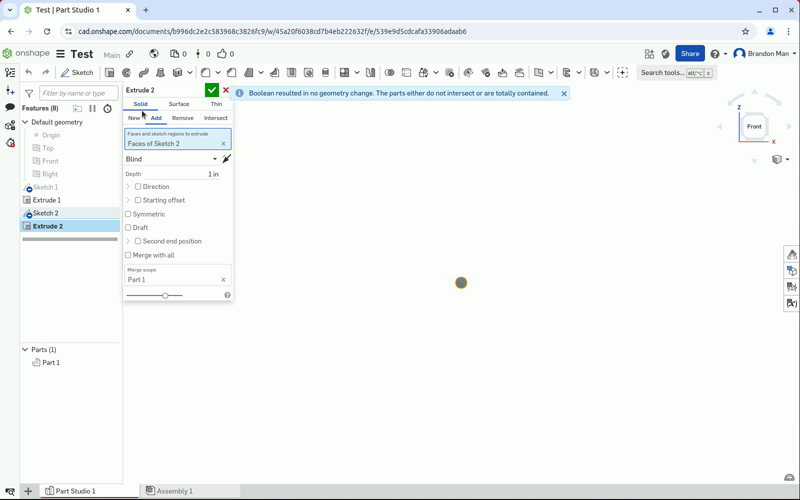
mouse_move(137, 120)
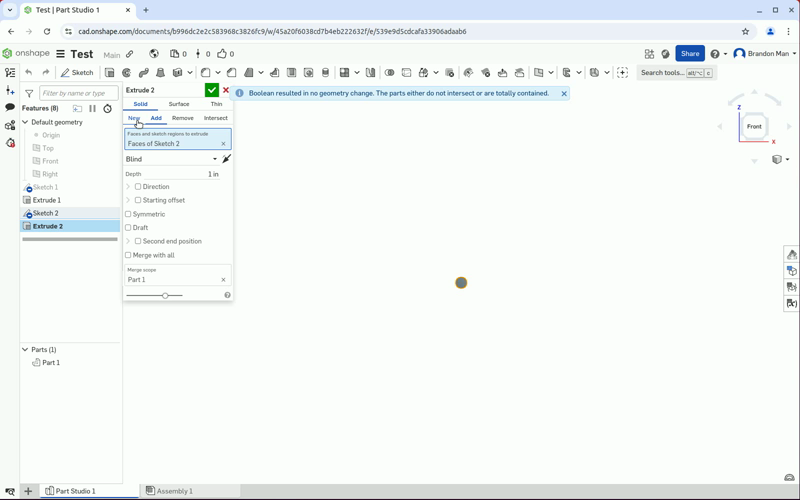
click(137, 120)
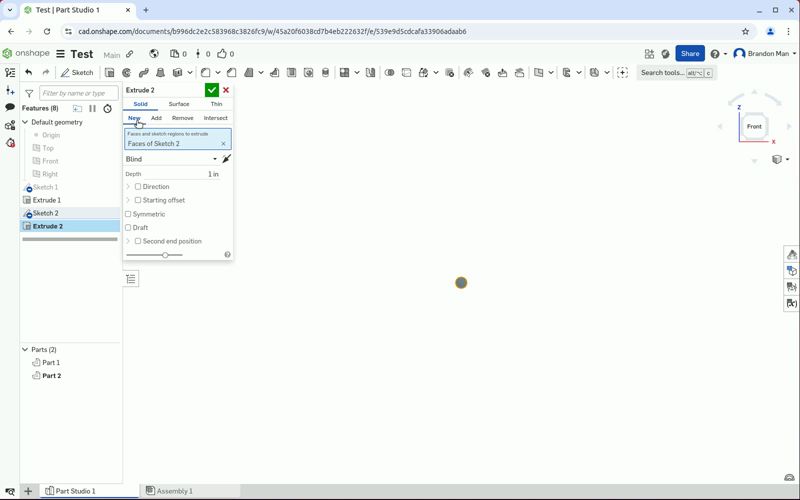
key(tab, 4)
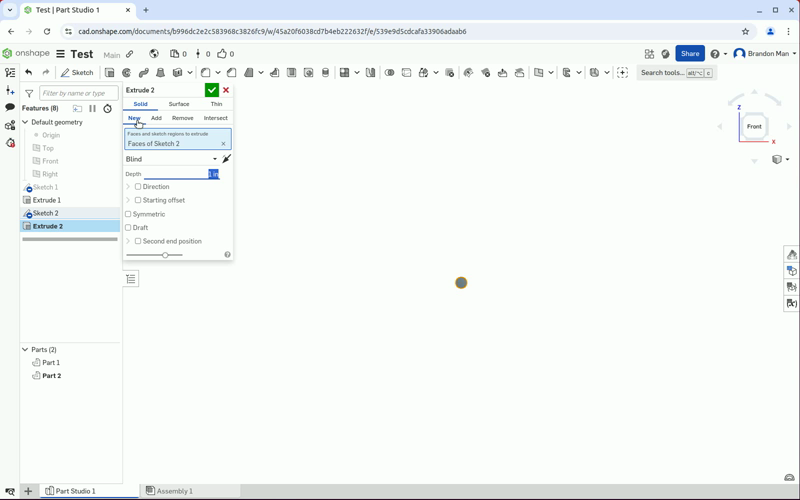
text(46.216)
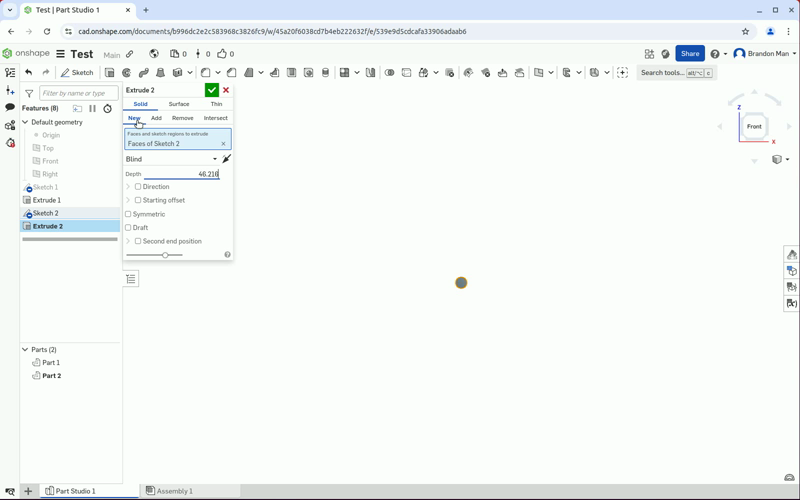
key(tab, 3)
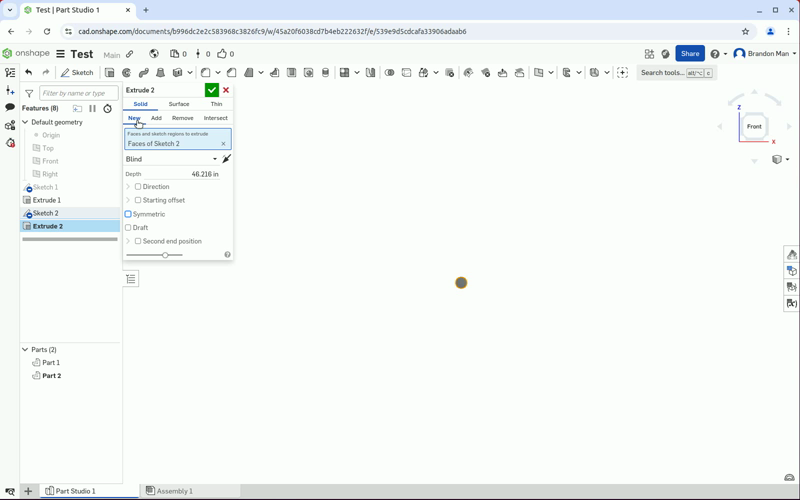
key(space)
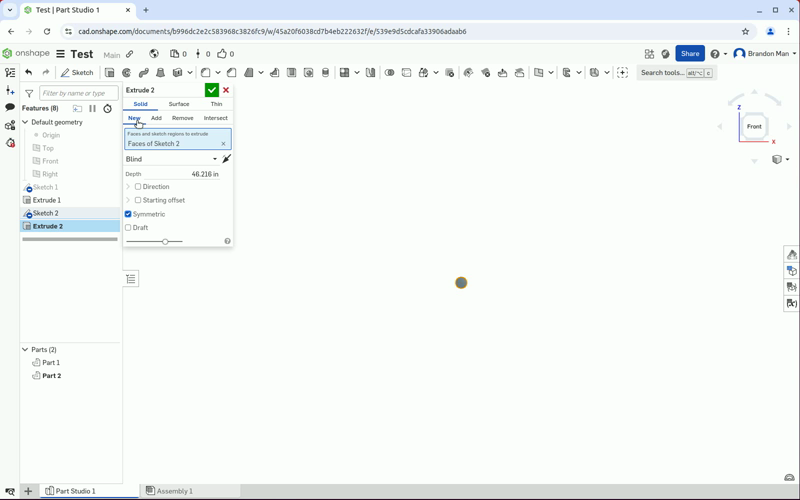
key(enter)
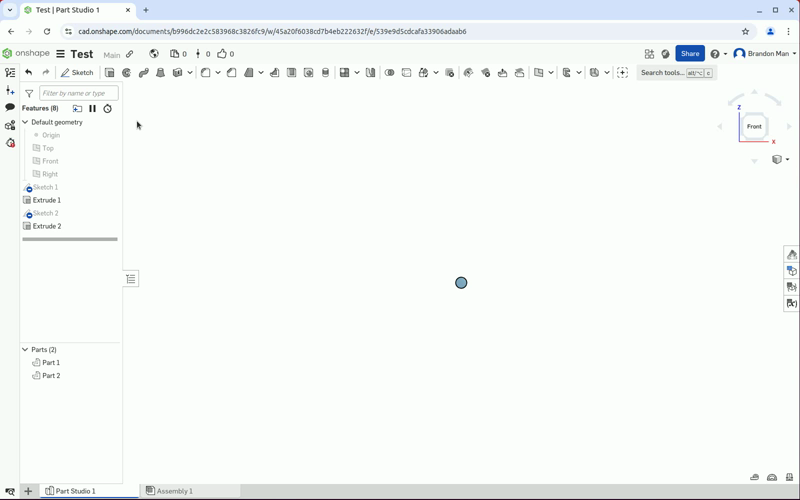
key(shift+h)
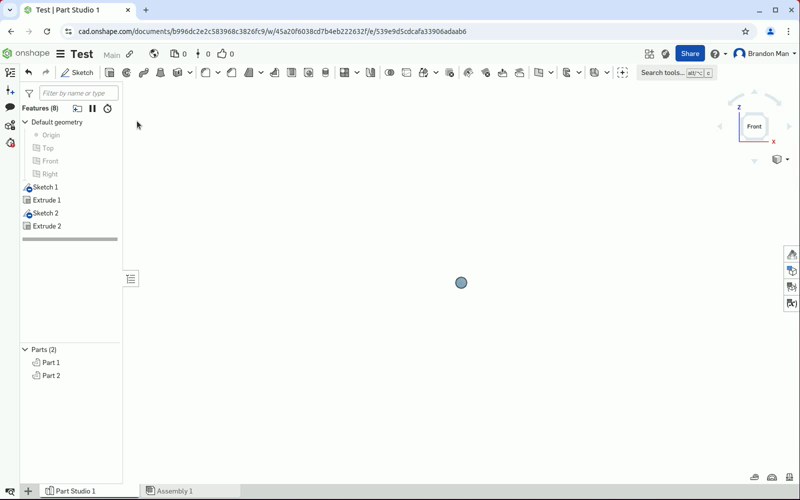
key(shift+h)
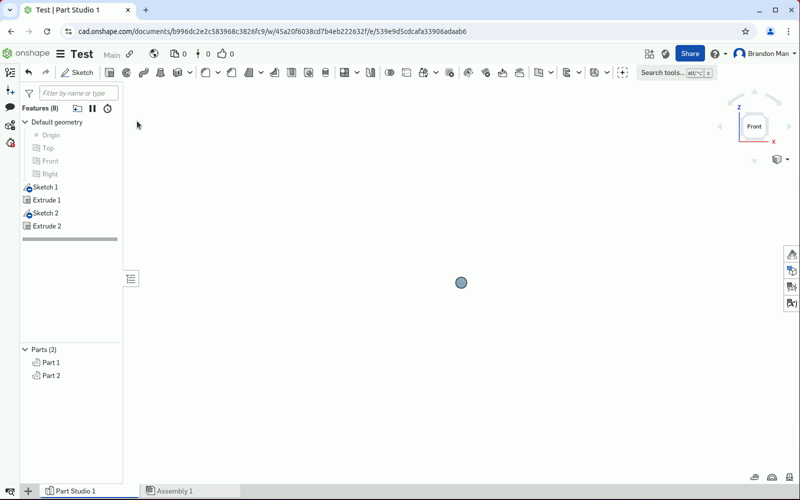
key(shift+7)
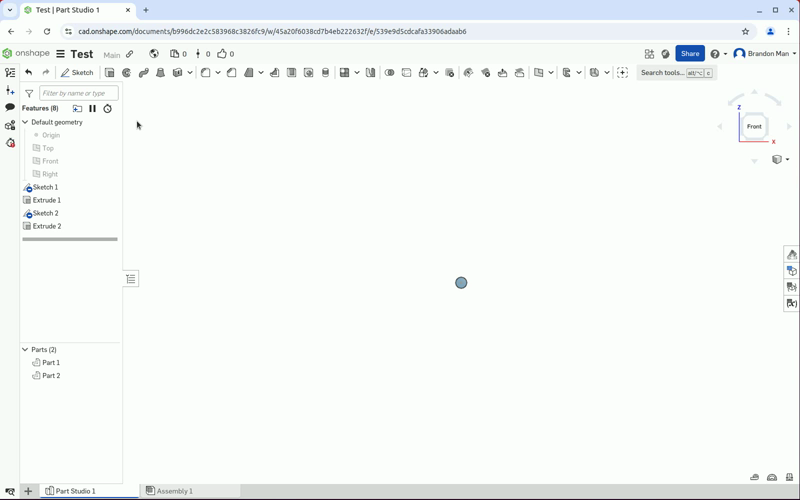
key(left, 2)
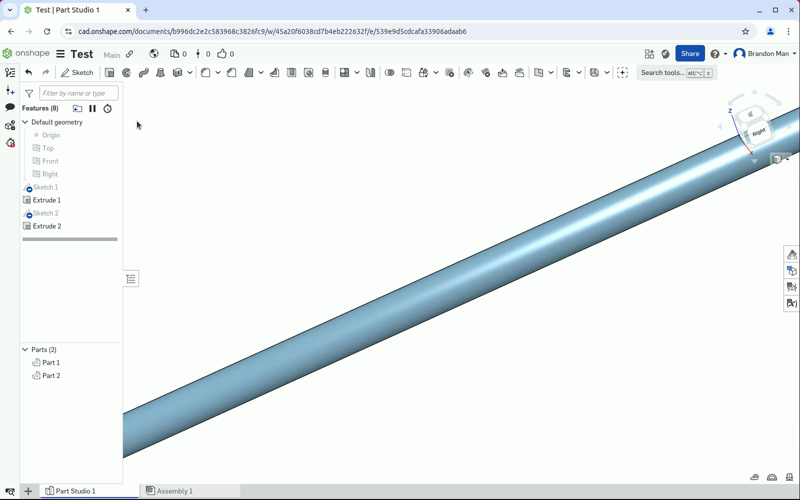
key(down, 2)
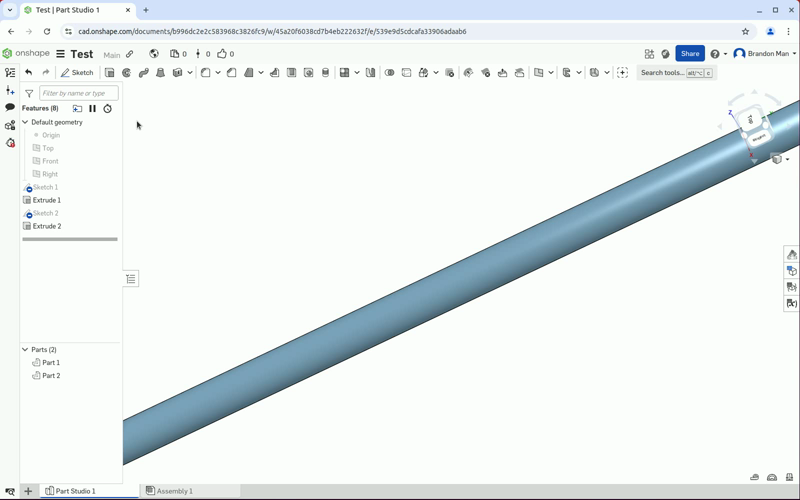
key(up, 2)
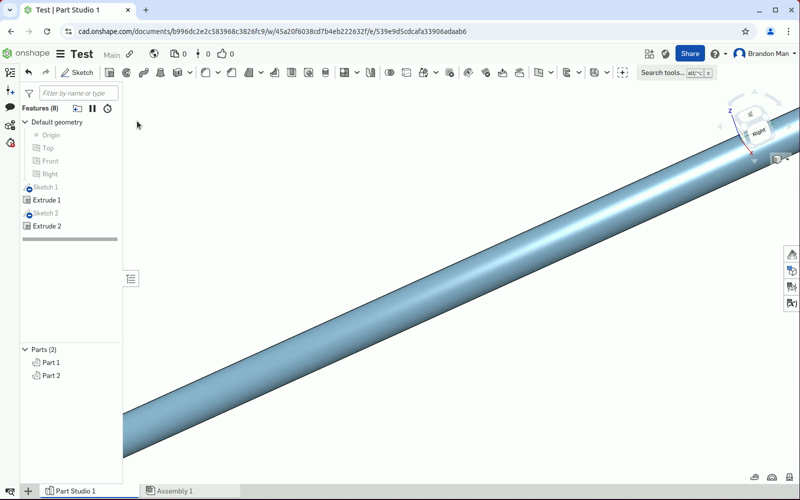
key(right, 2)
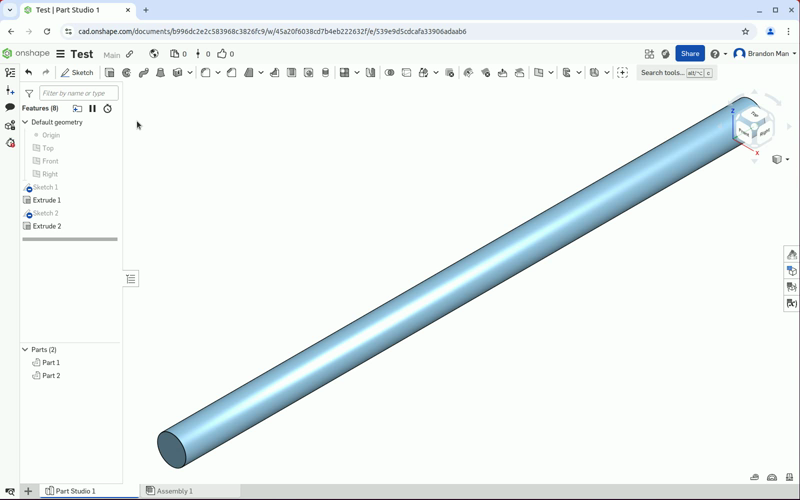
mouse_move(73, 189)
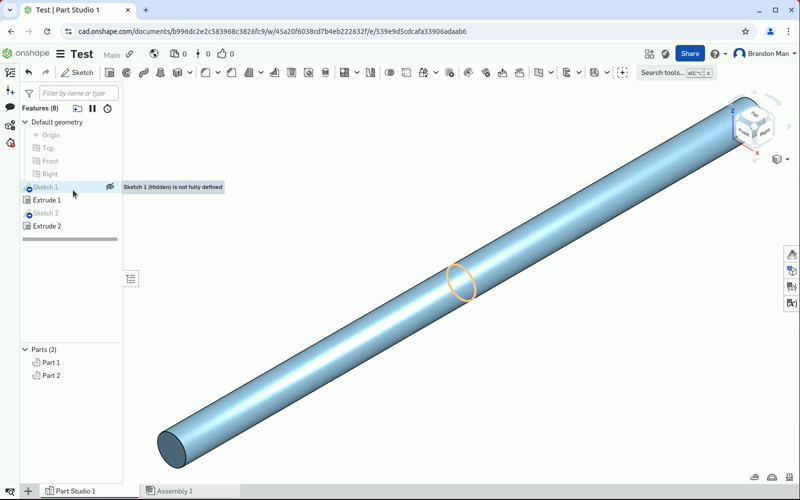
click(73, 189)